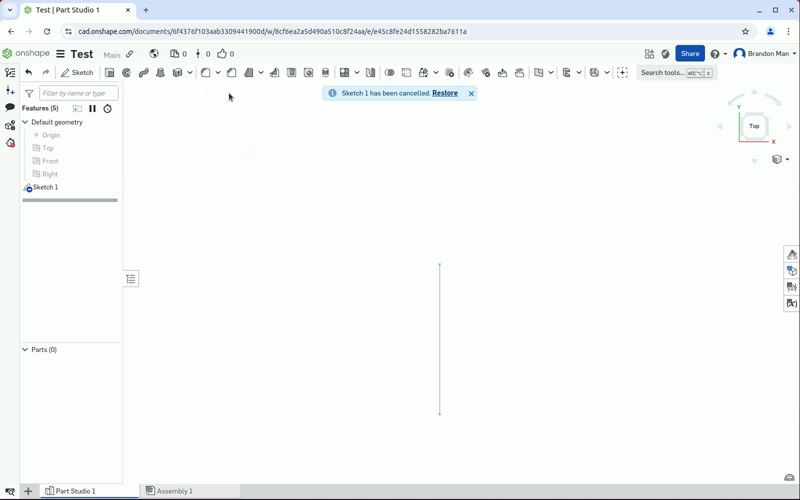
key(shift+h)
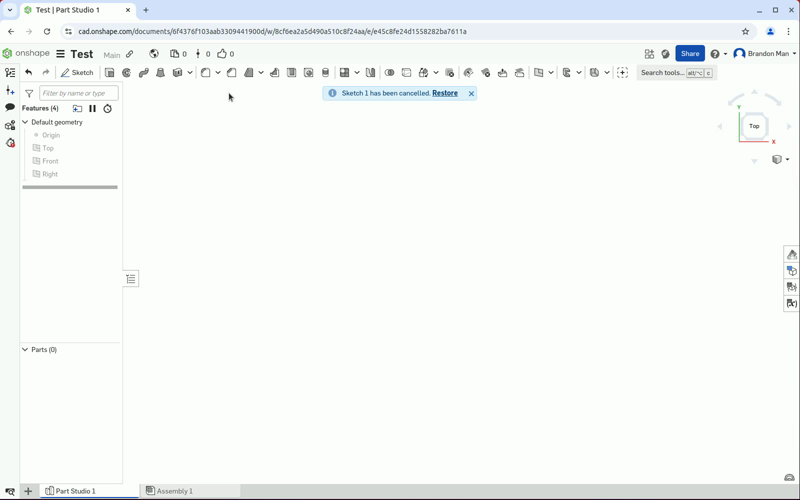
mouse_move(73, 352)
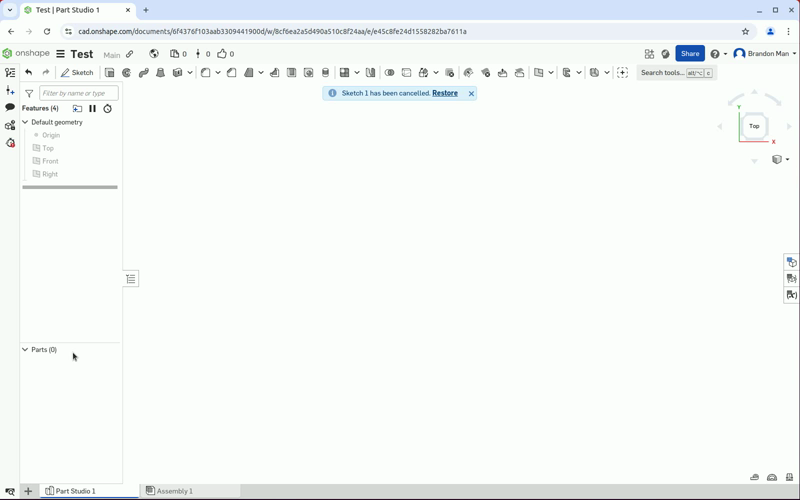
key(y)
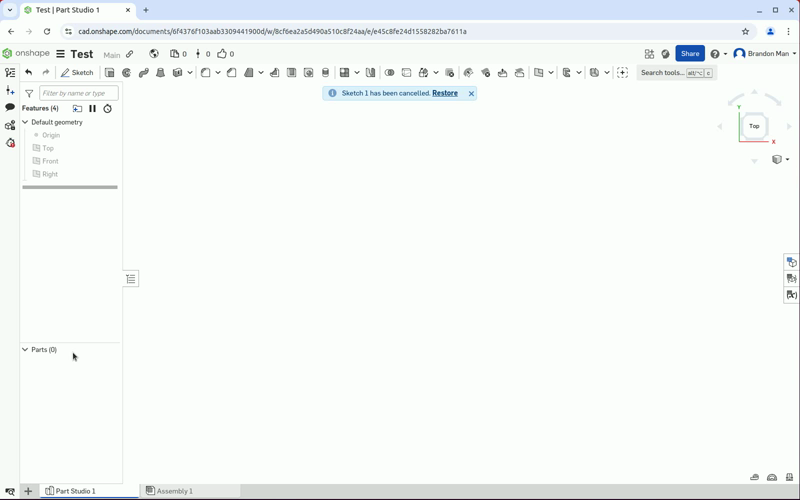
key(shift+p)
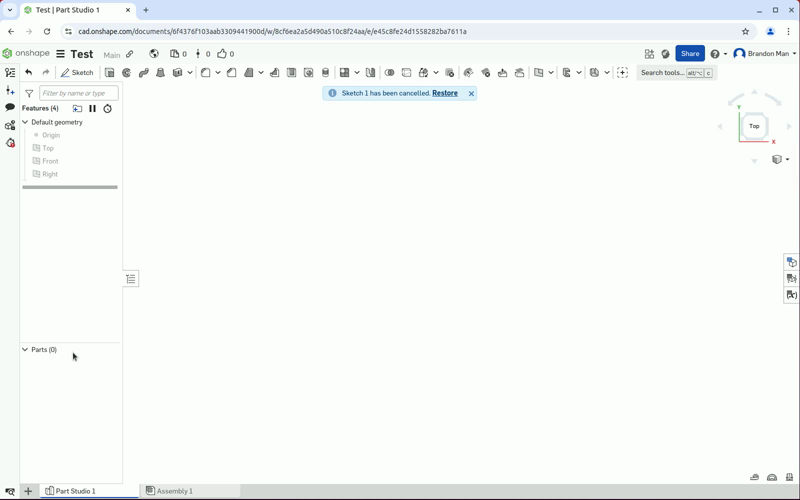
key(space)
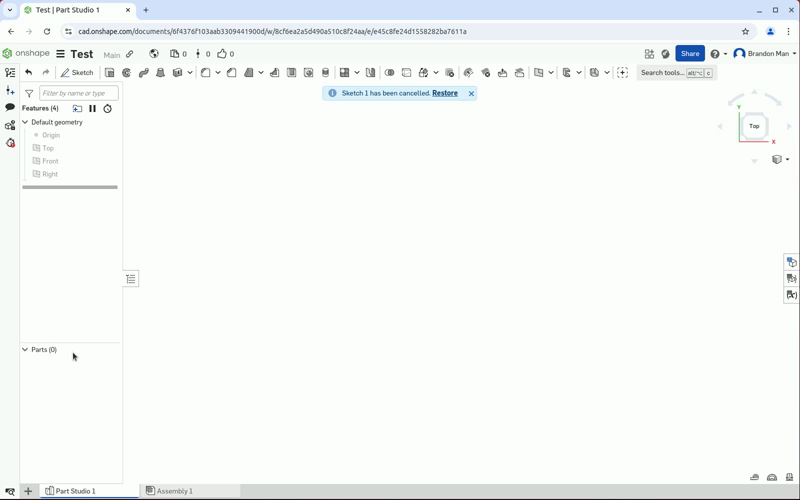
key_down(shift)
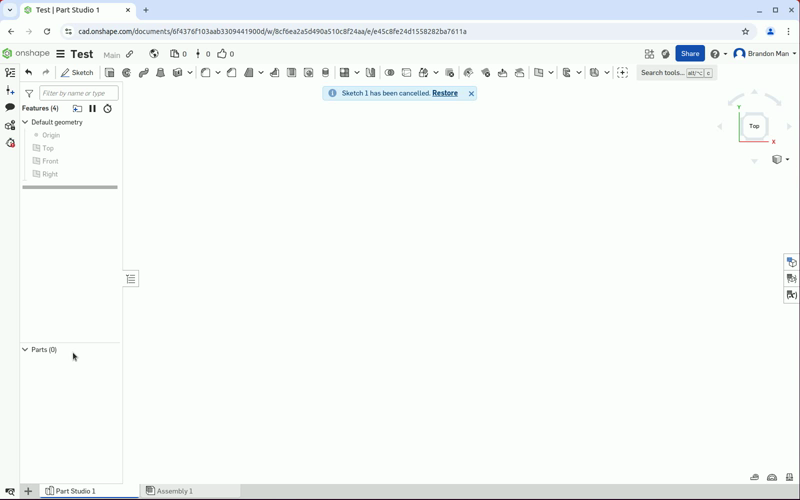
key(up)
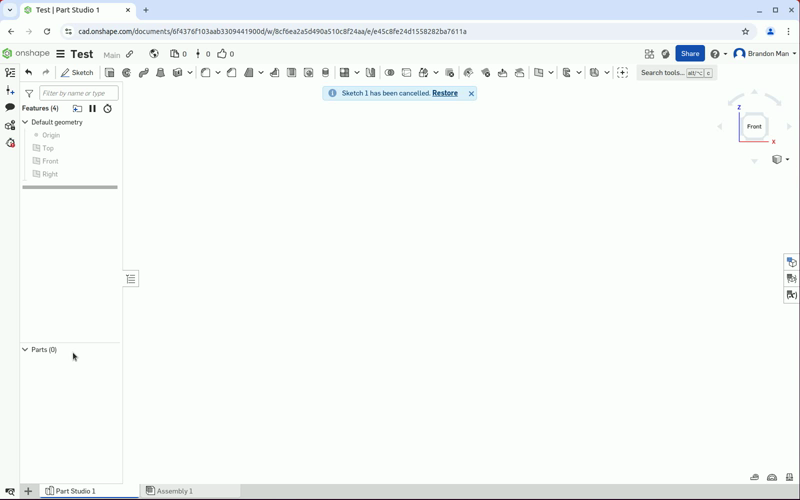
key_up(shift)
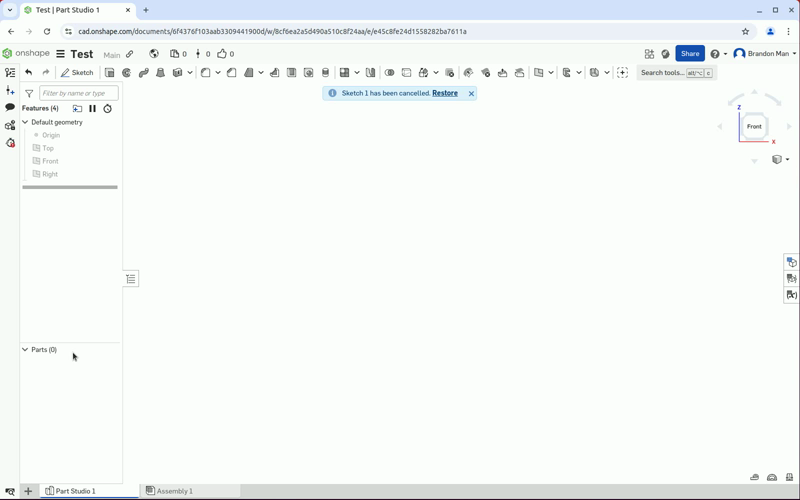
mouse_move(73, 352)
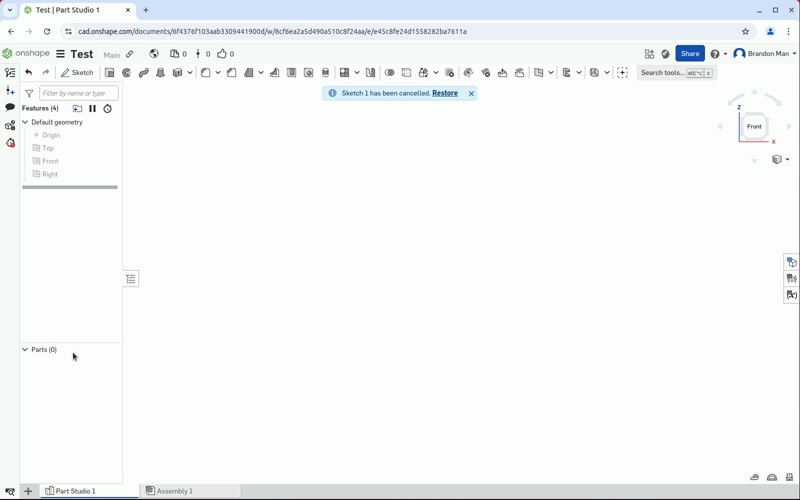
key(shift+y)
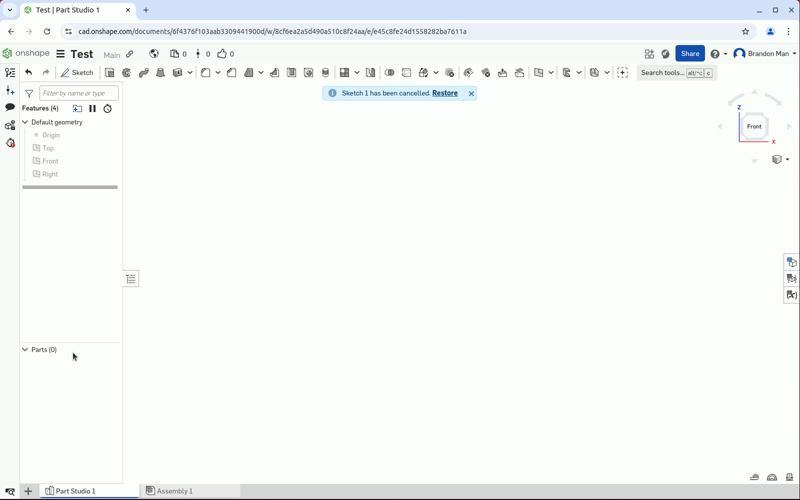
key(shift+s)
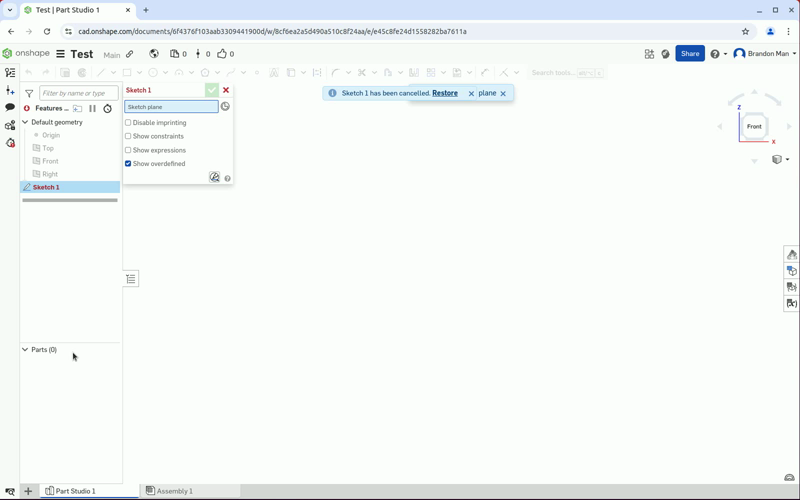
mouse_move(73, 163)
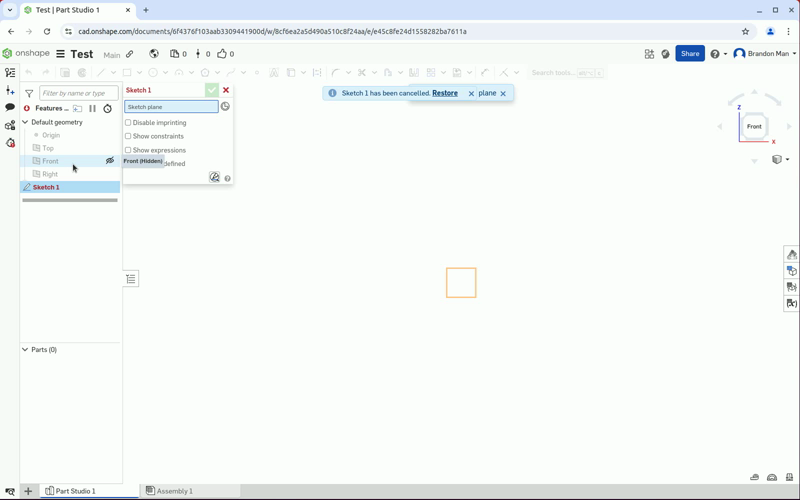
click(73, 163)
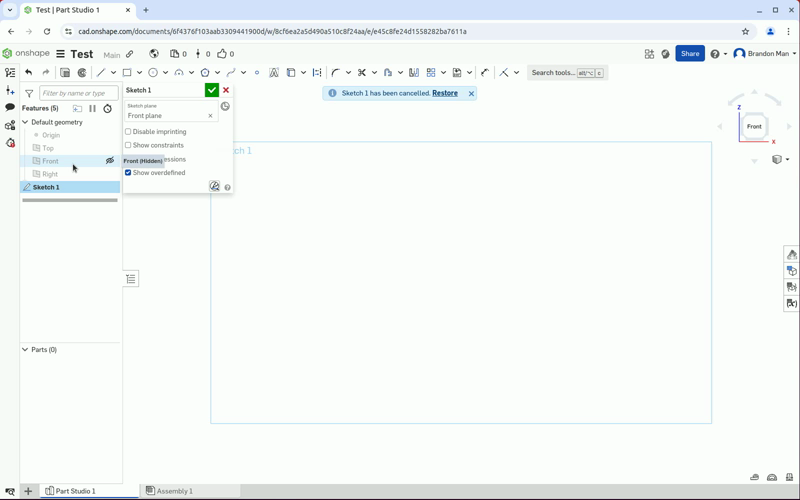
mouse_move(73, 352)
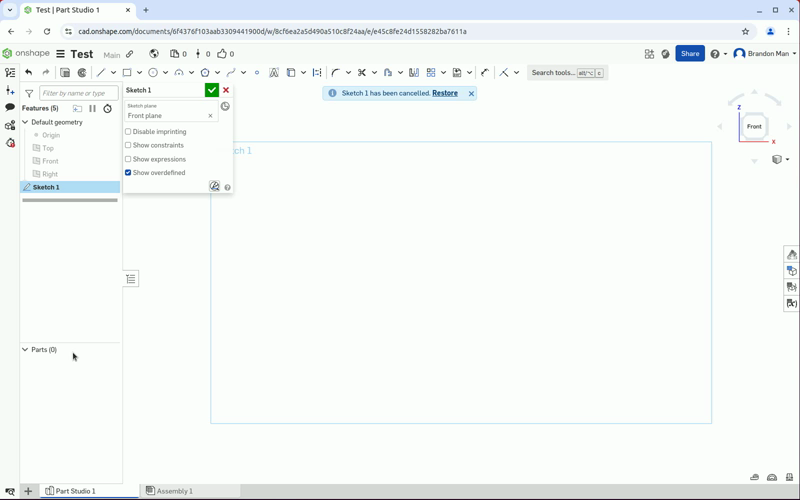
key(y)
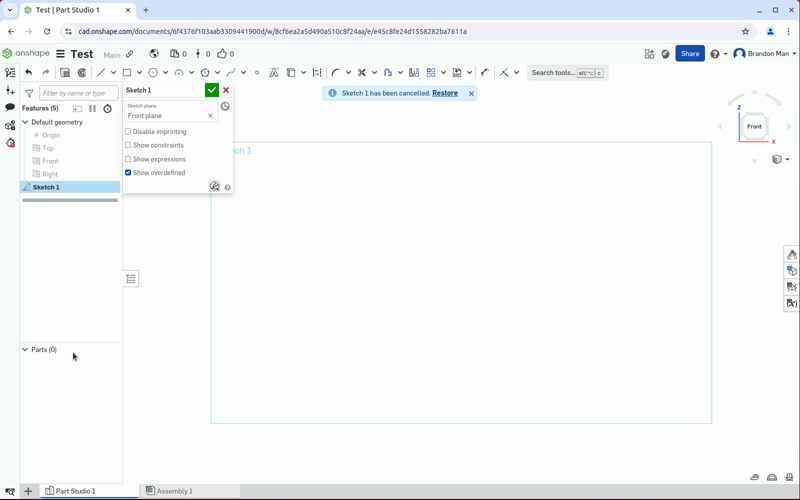
key(l)
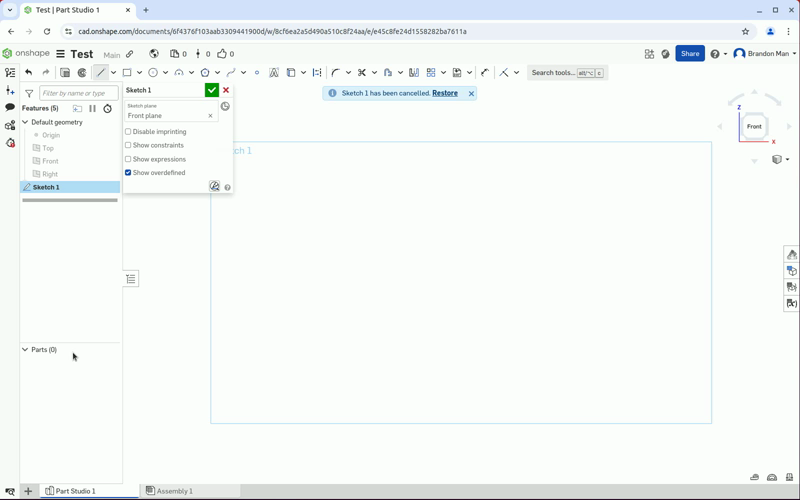
key_down(shift)
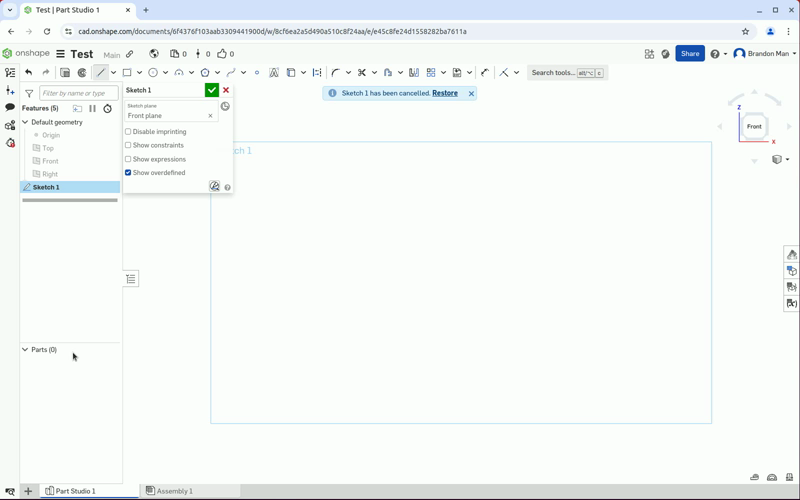
mouse_move(349, 348)
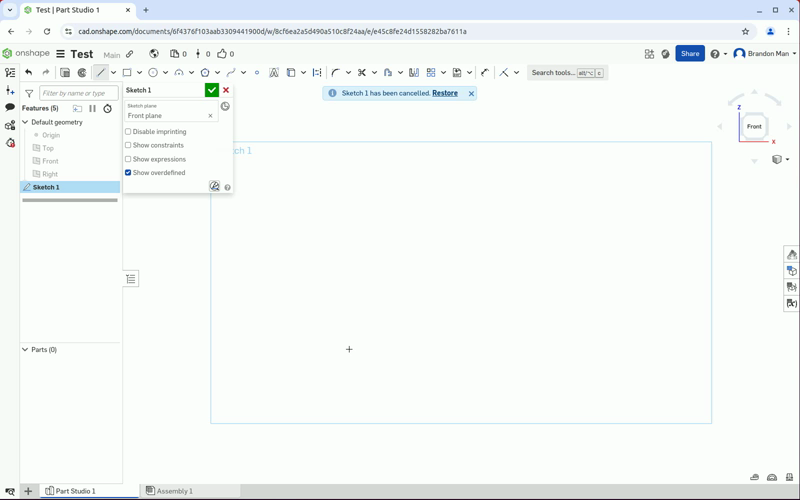
click(349, 348)
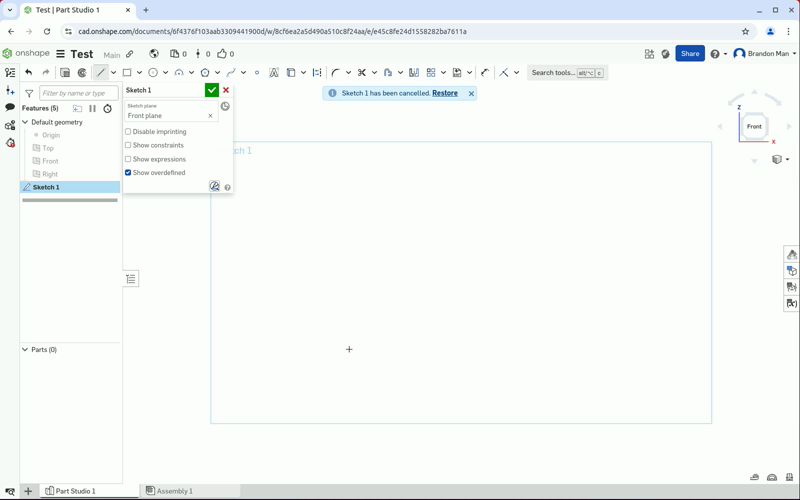
key_up(shift)
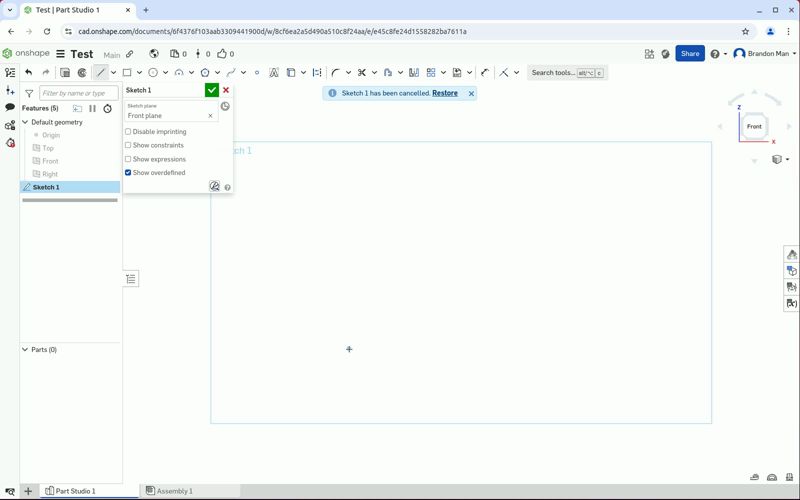
key_down(shift)
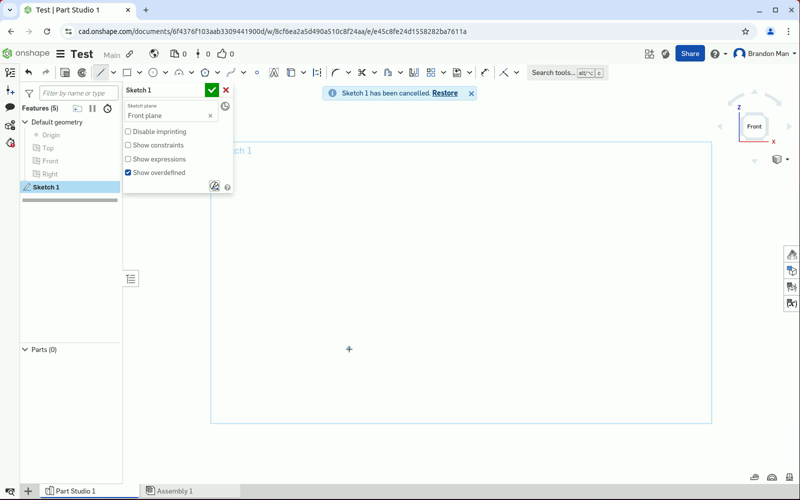
mouse_move(572, 348)
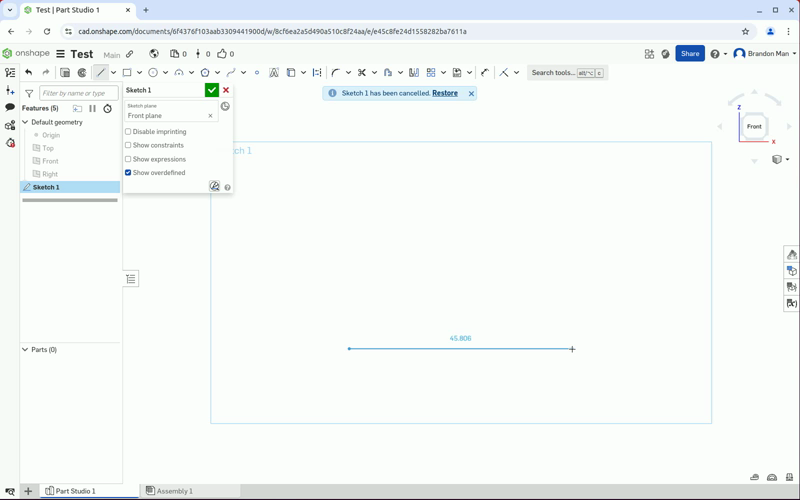
click(572, 348)
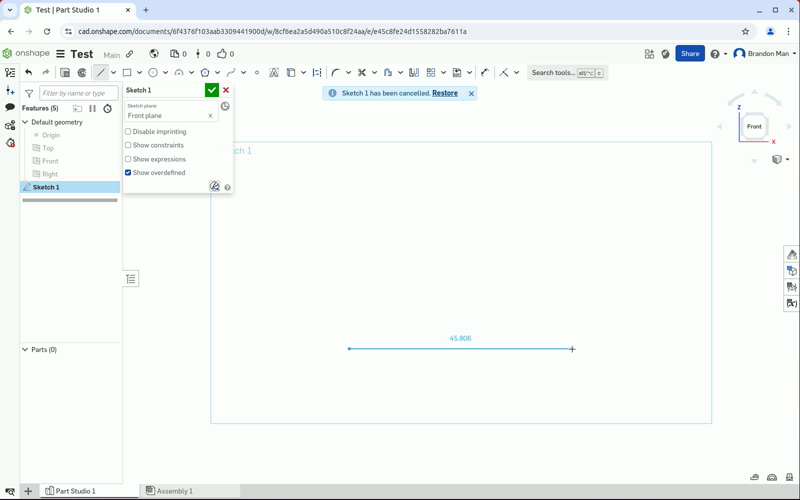
key_up(shift)
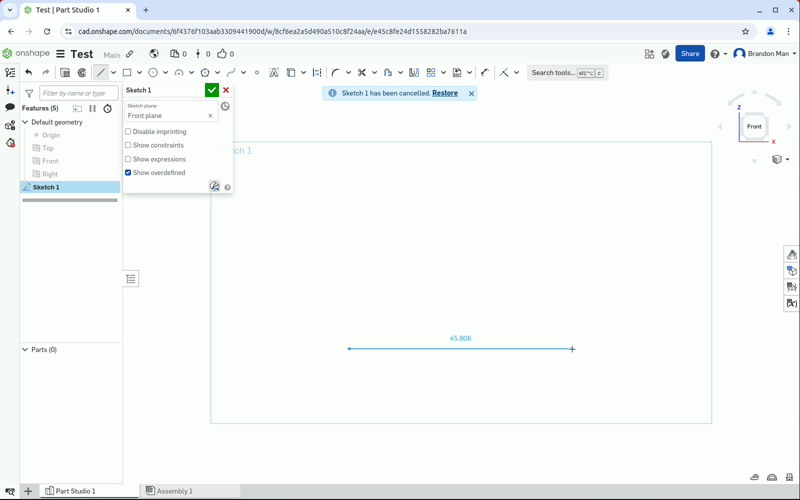
key_down(shift)
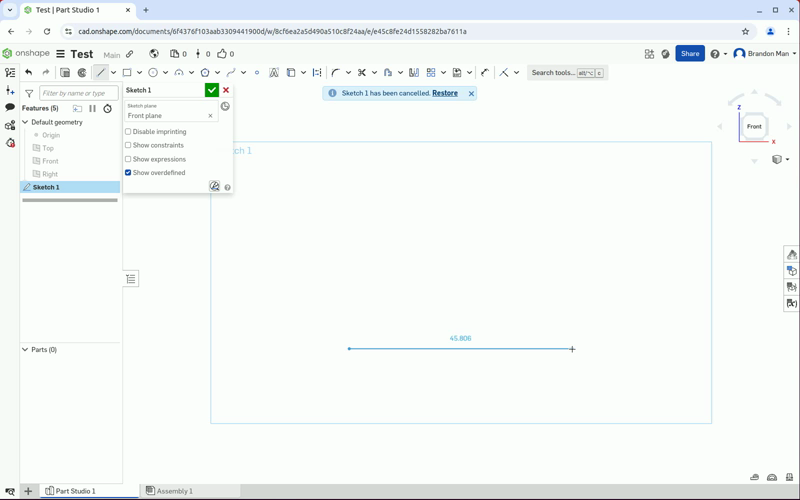
mouse_move(572, 231)
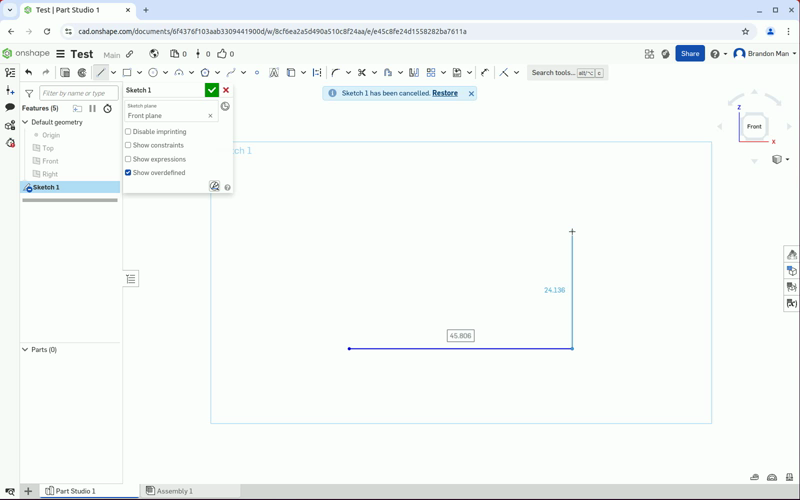
click(572, 231)
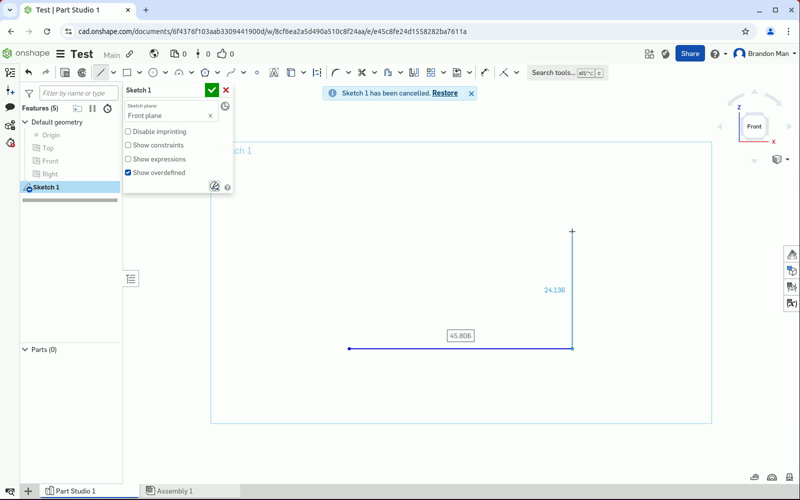
key_up(shift)
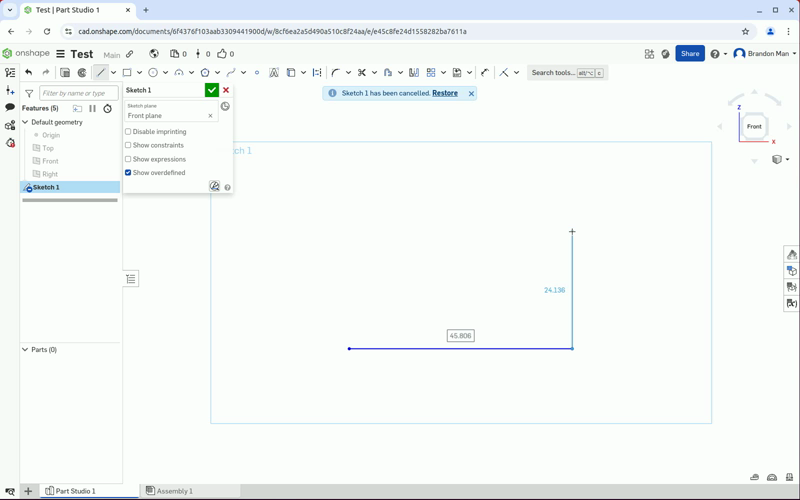
key_down(shift)
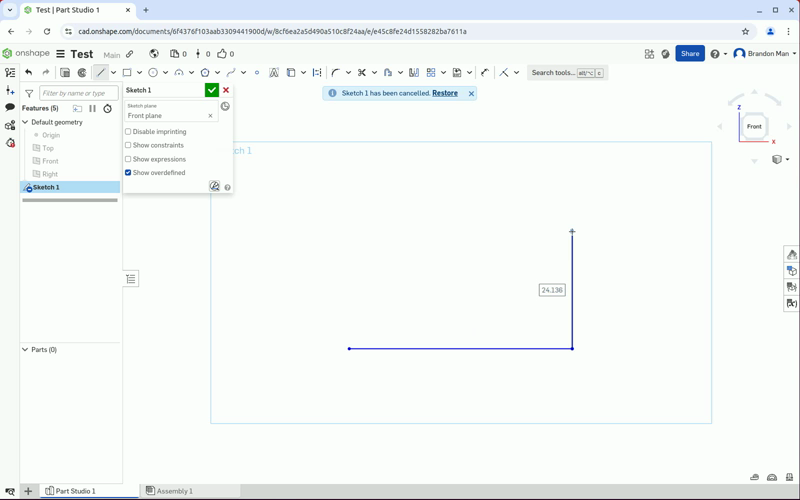
mouse_move(349, 231)
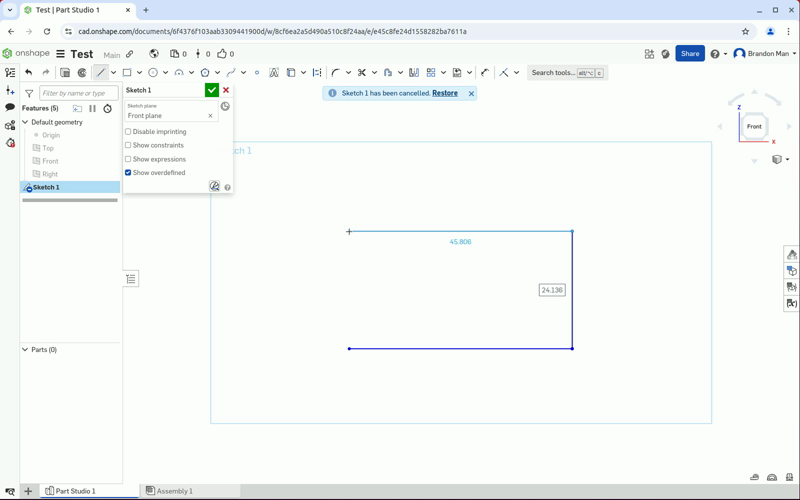
click(349, 231)
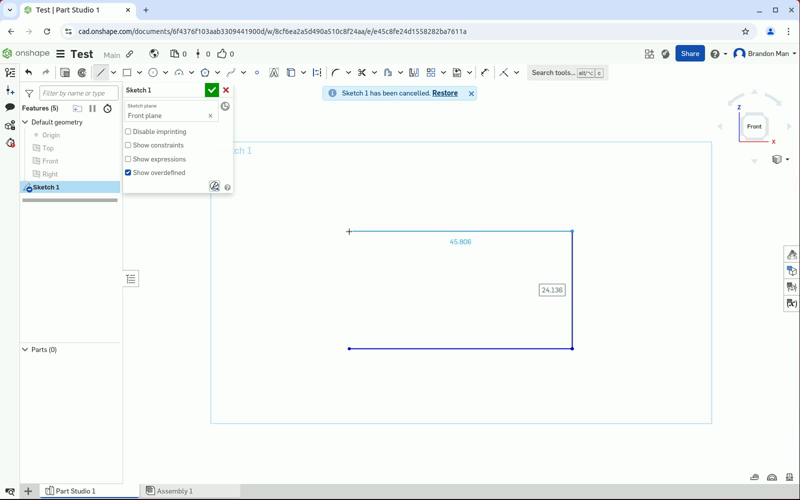
key_up(shift)
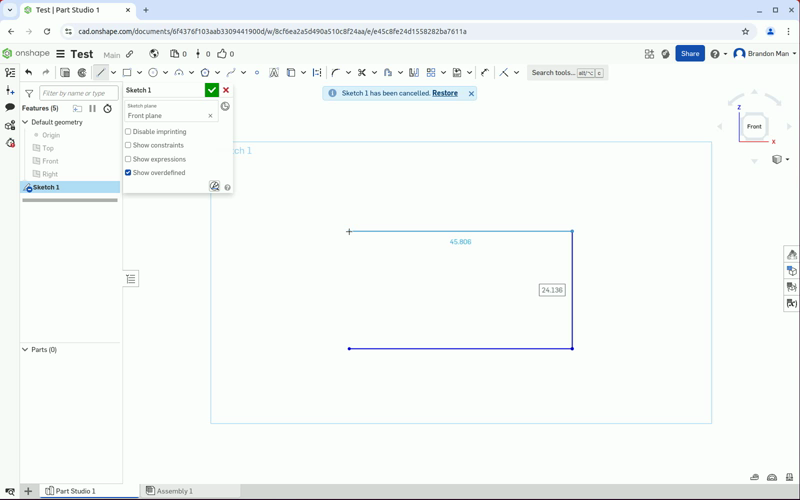
key_down(shift)
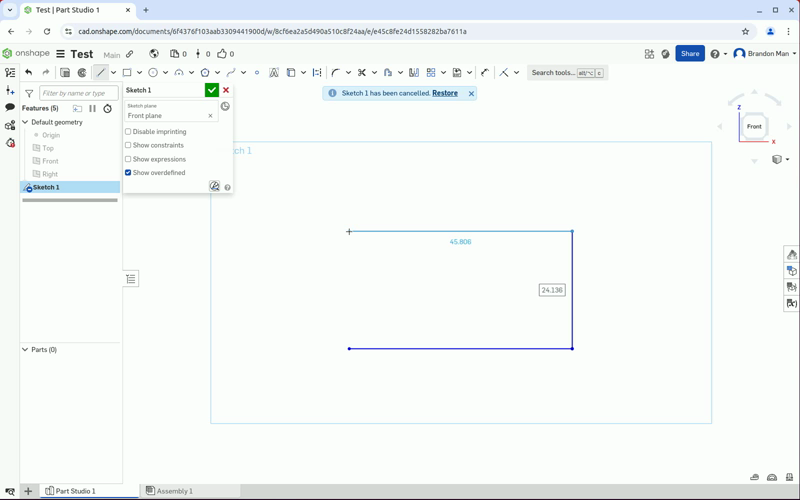
mouse_move(349, 348)
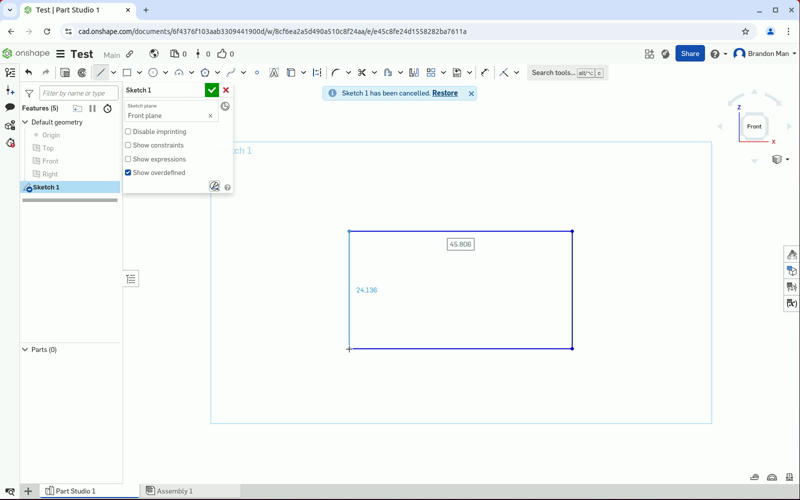
key_up(shift)
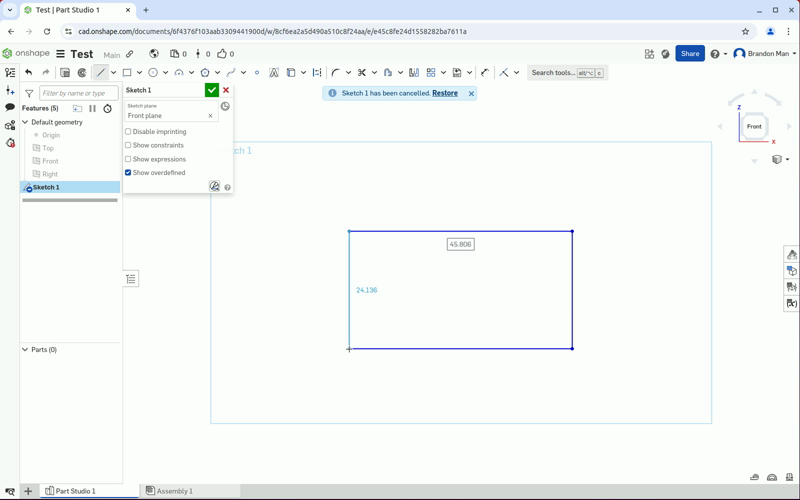
click(349, 348)
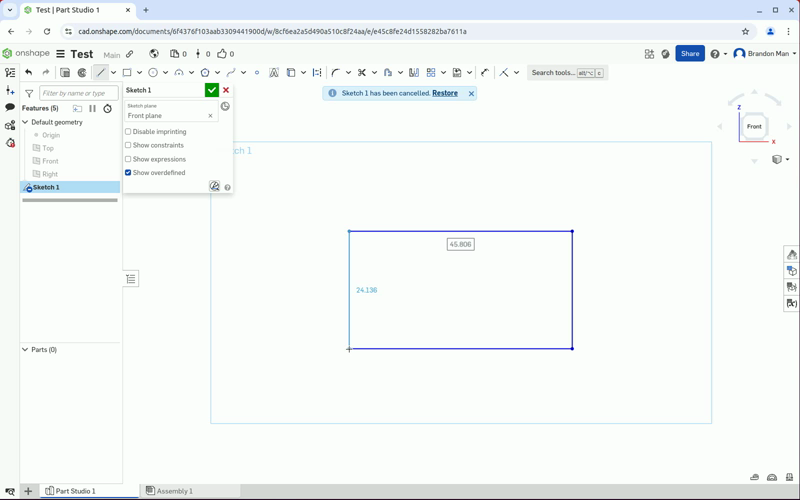
key(esc)
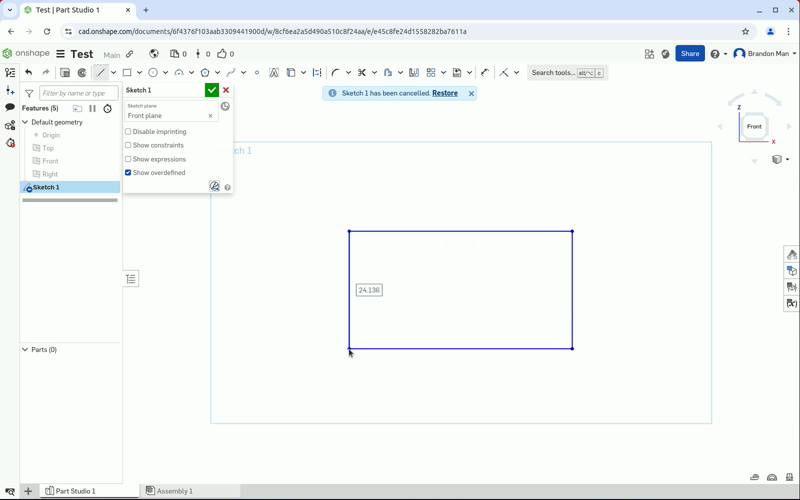
mouse_move(379, 271)
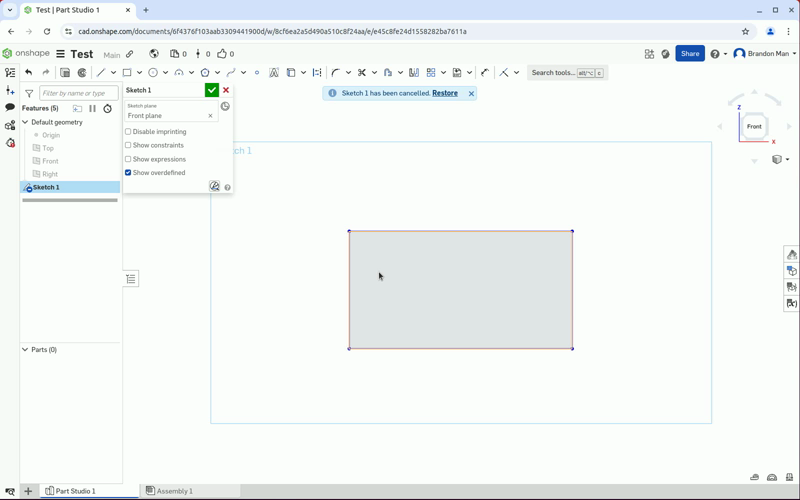
click(379, 271)
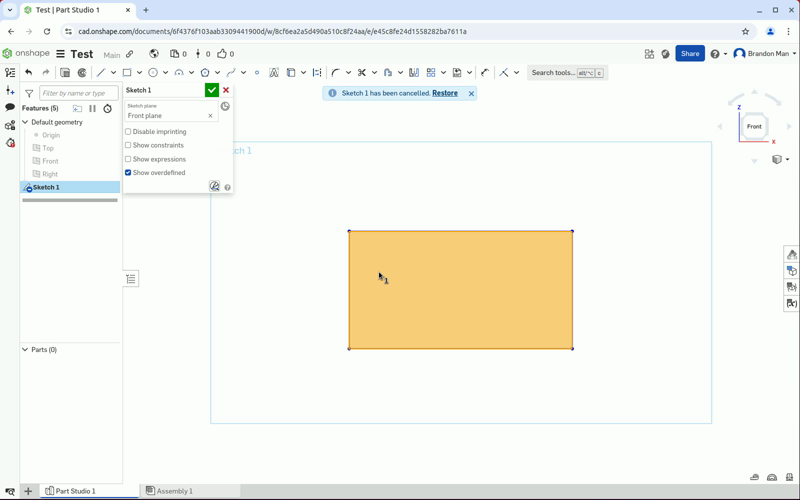
mouse_move(73, 352)
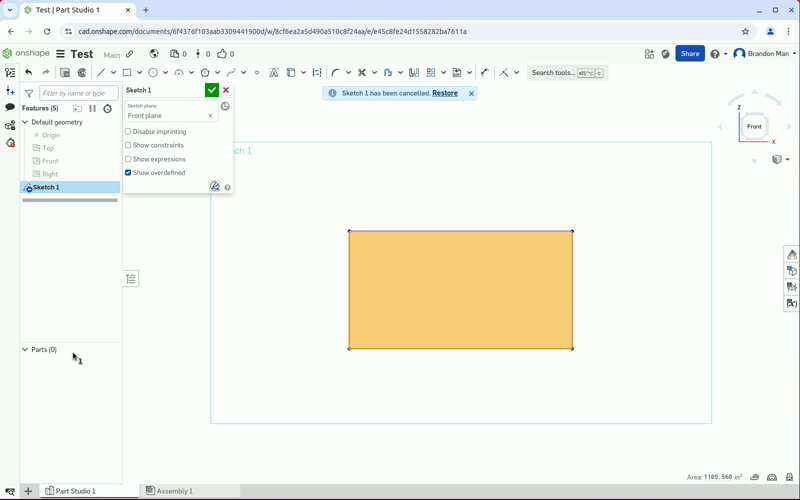
key(shift+y)
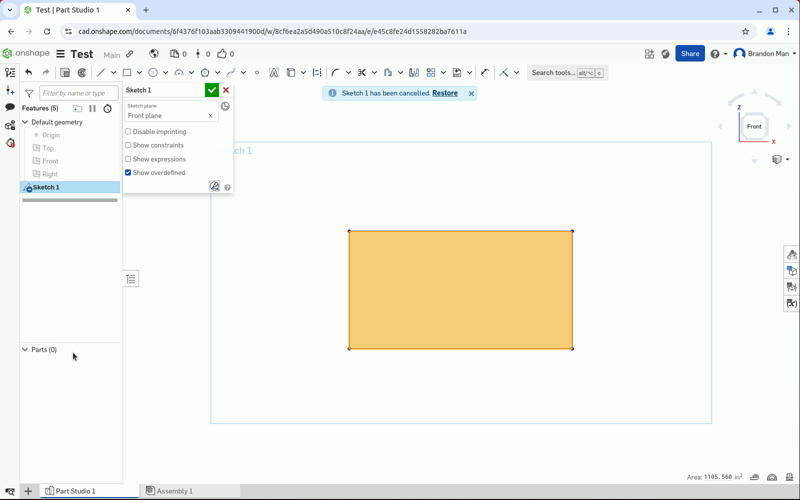
key(shift+e)
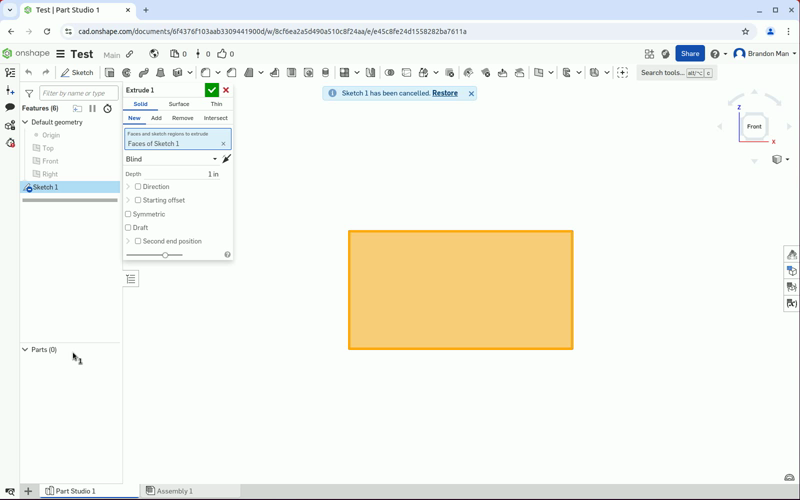
mouse_move(143, 106)
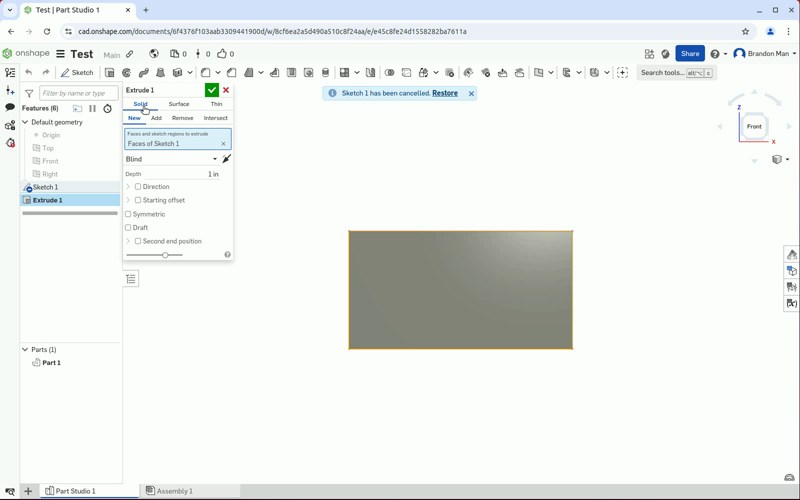
click(143, 106)
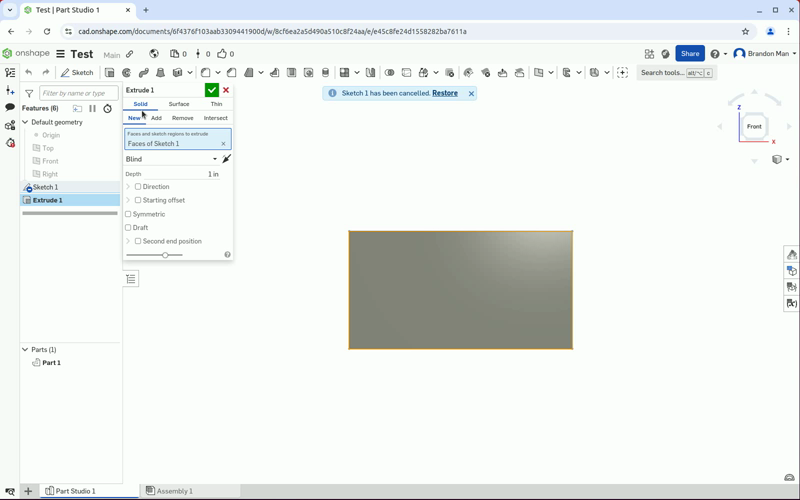
mouse_move(137, 120)
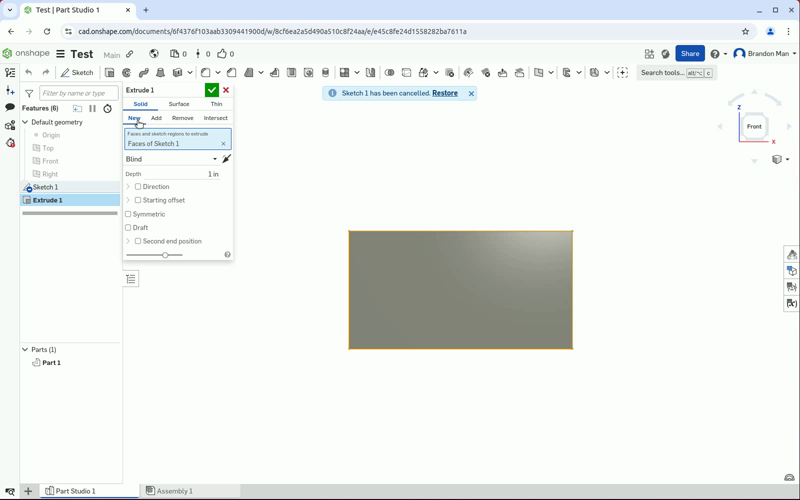
click(137, 120)
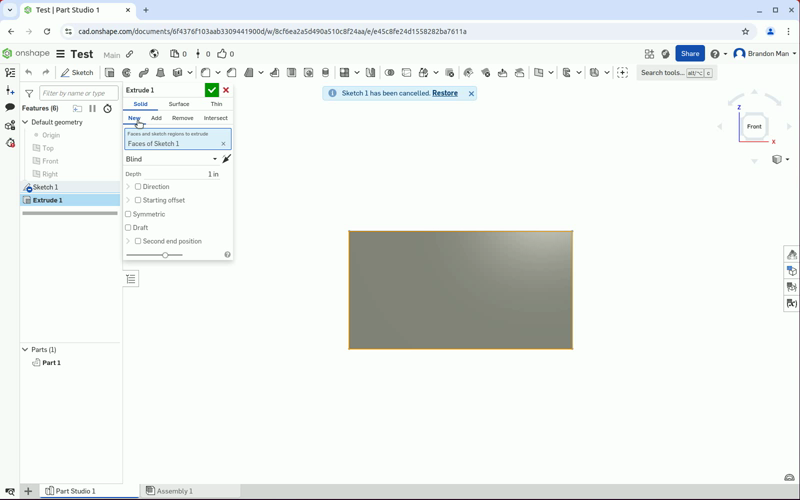
key(tab, 4)
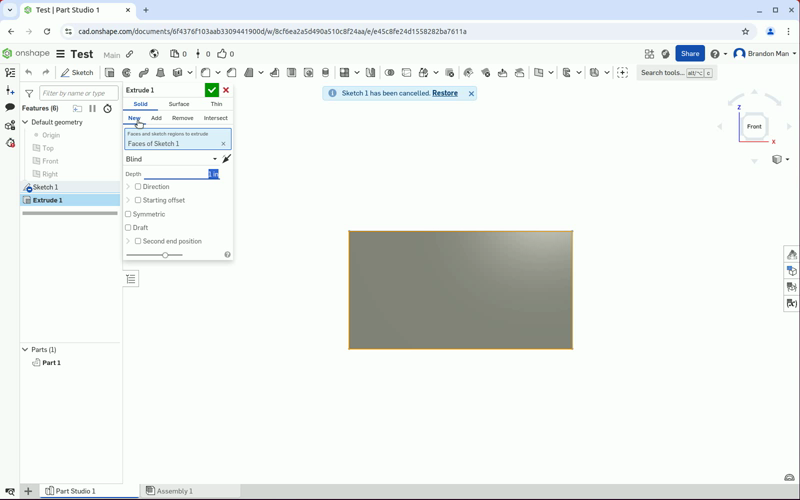
text(0.963)
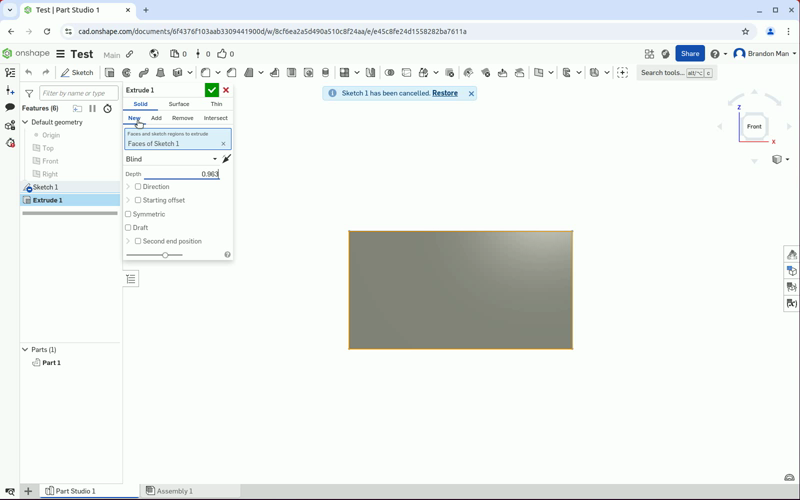
key(enter)
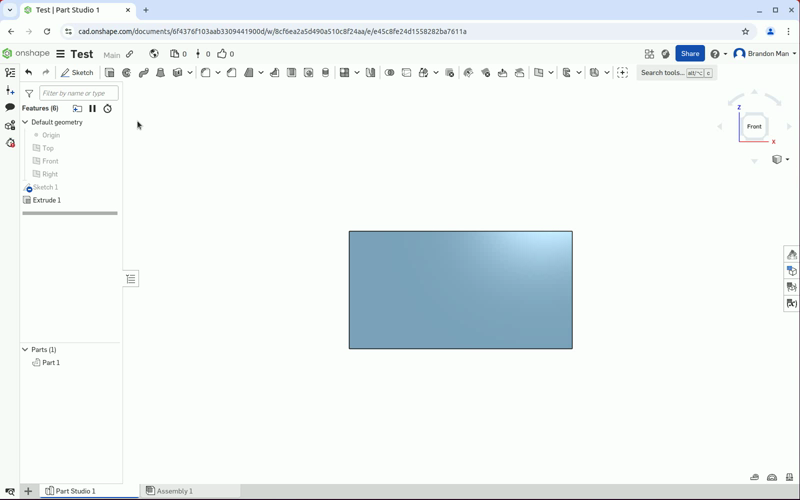
key(shift+h)
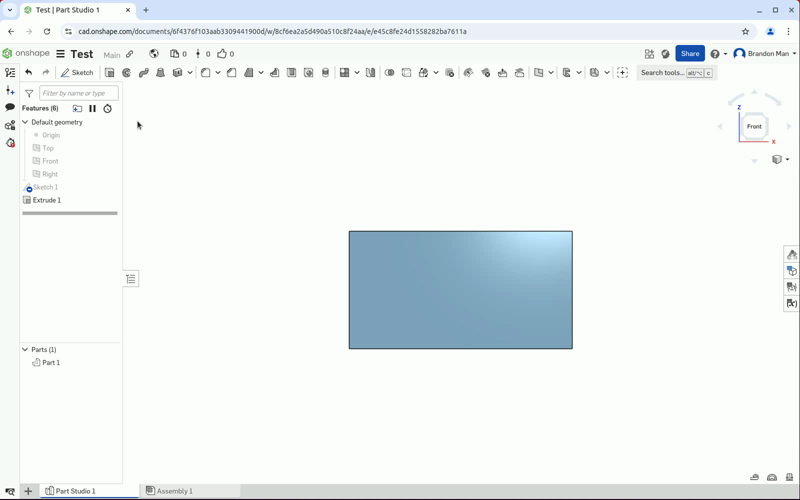
key(shift+h)
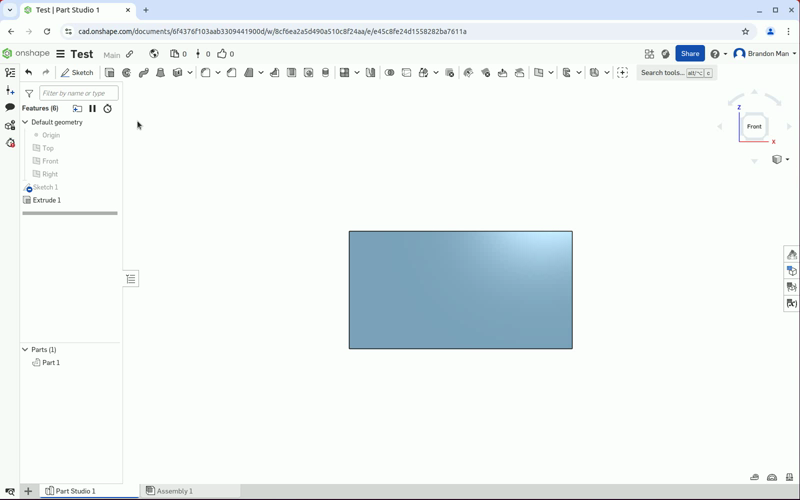
mouse_move(73, 189)
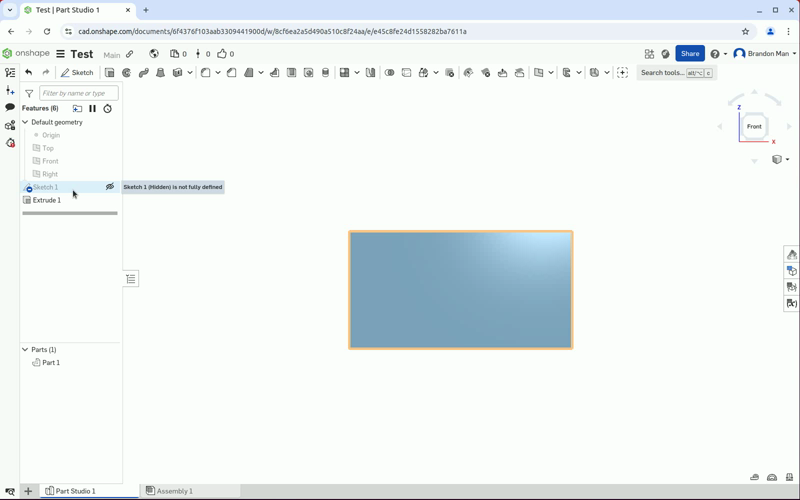
click(73, 189)
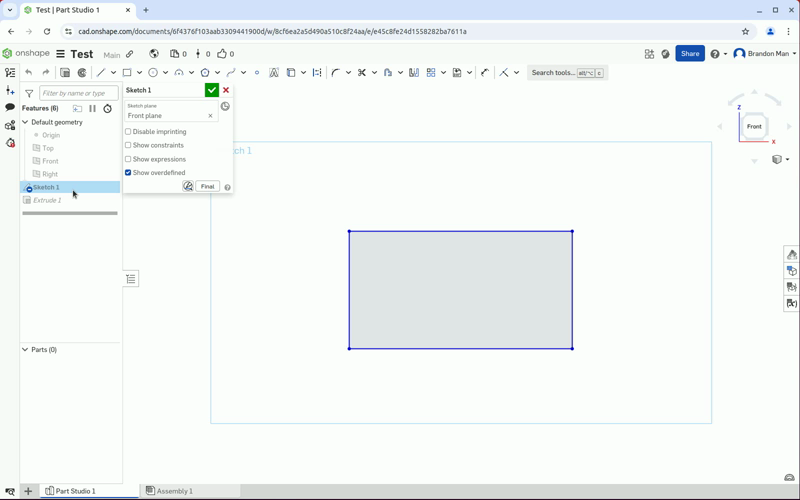
mouse_move(229, 92)
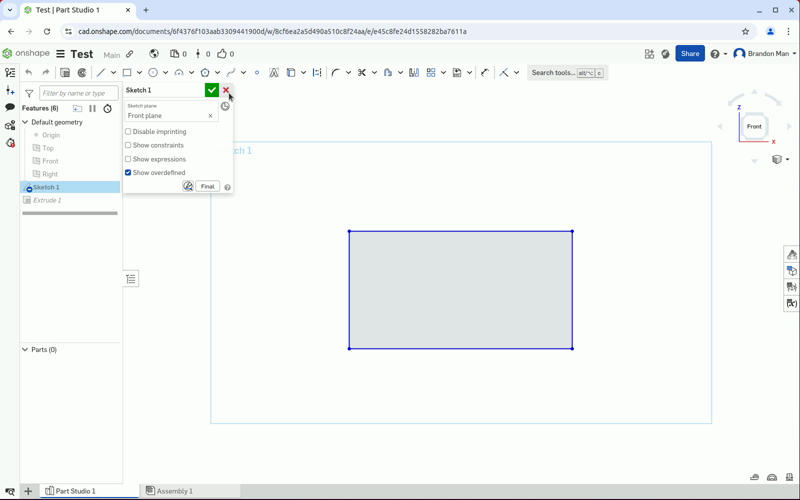
click(229, 92)
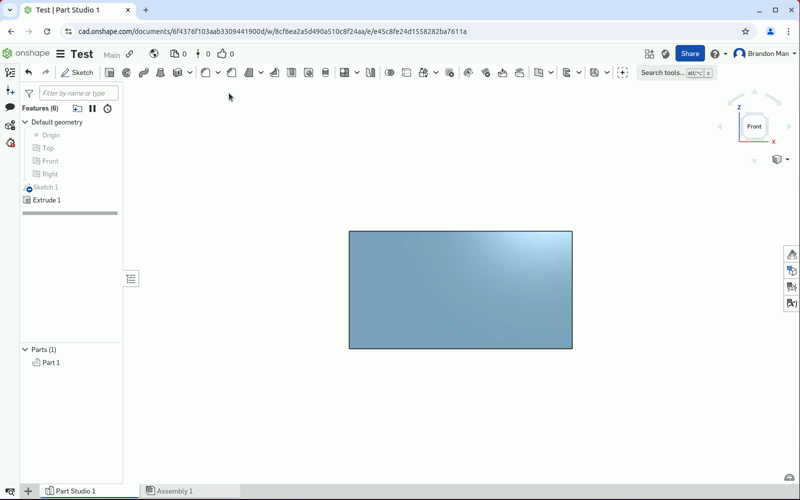
mouse_move(541, 75)
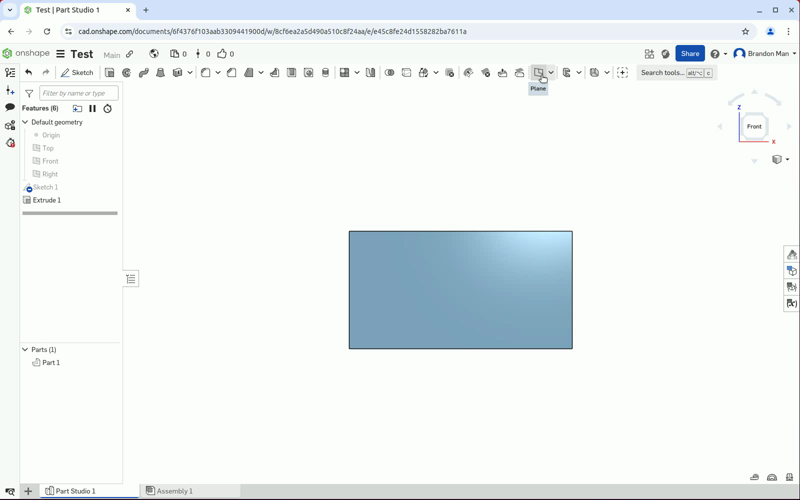
click(541, 75)
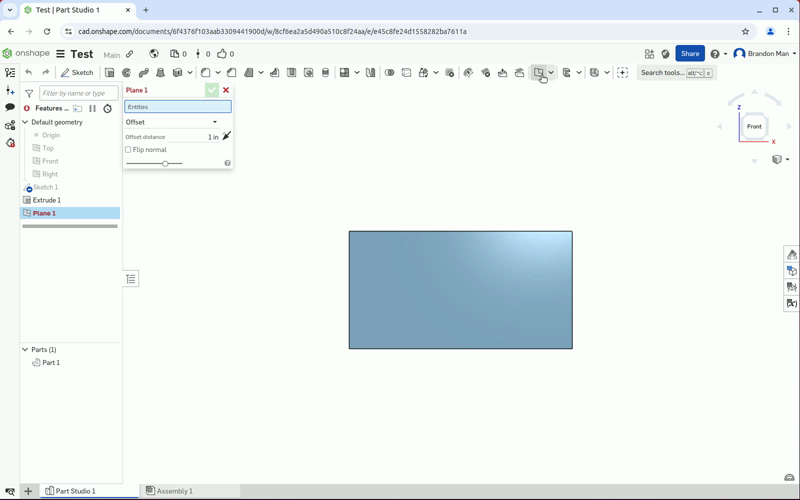
mouse_move(73, 163)
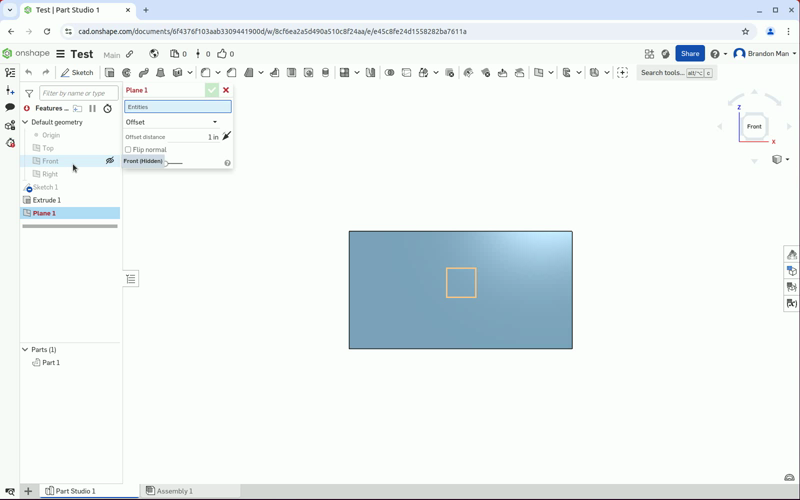
click(73, 163)
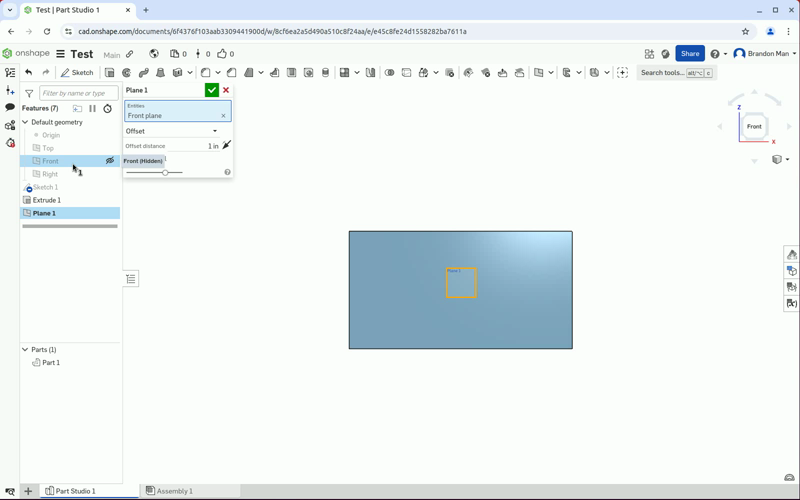
key(tab, 2)
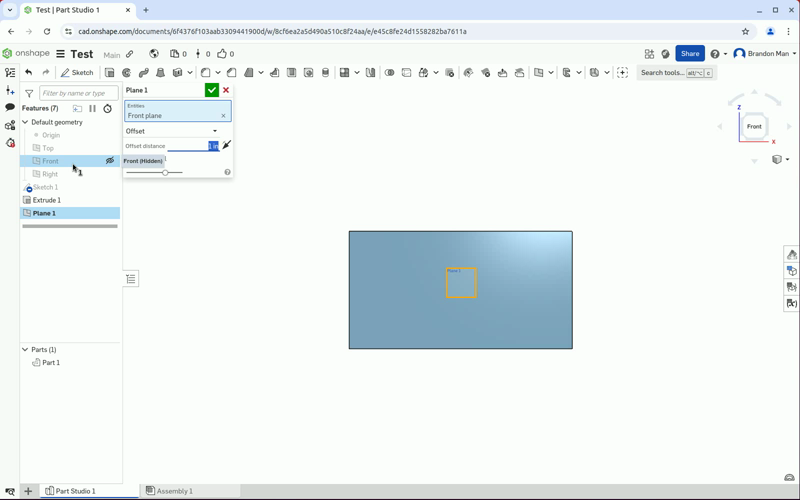
text(0.955)
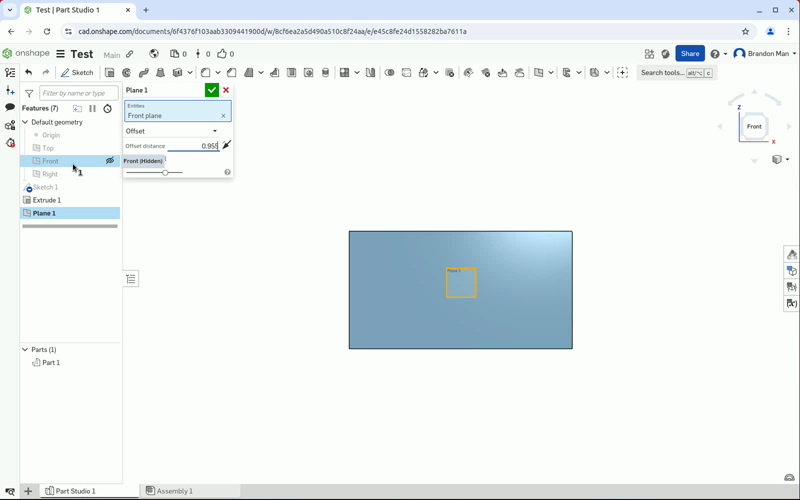
key(enter, 2)
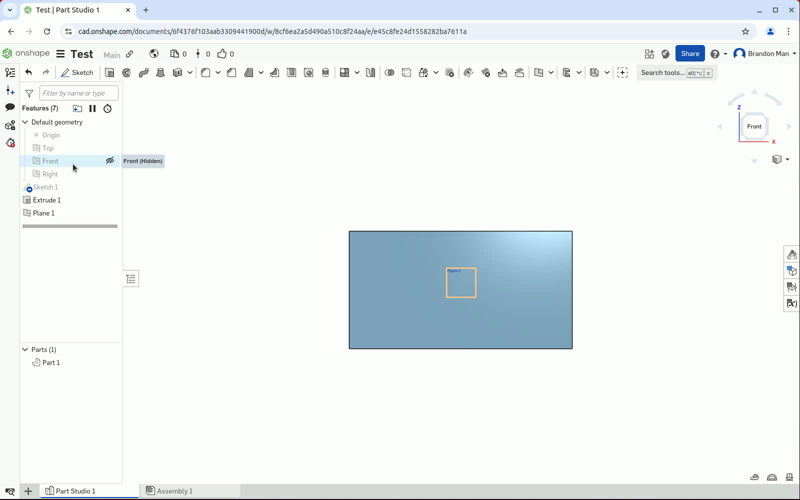
key(shift+s)
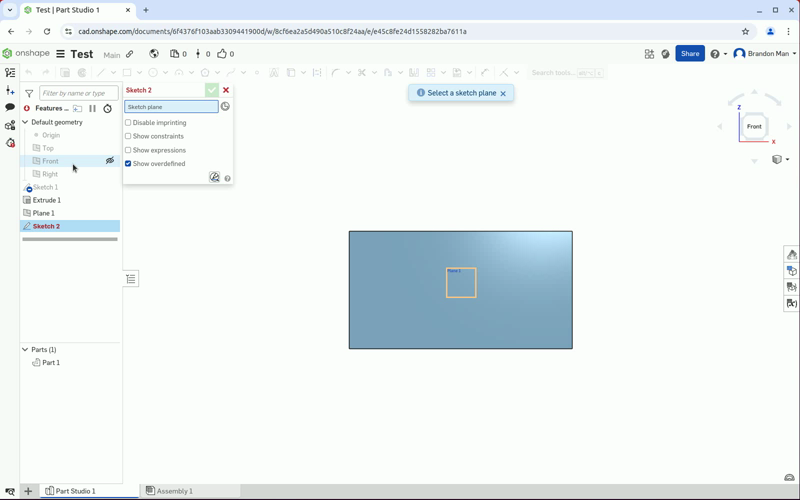
mouse_move(73, 215)
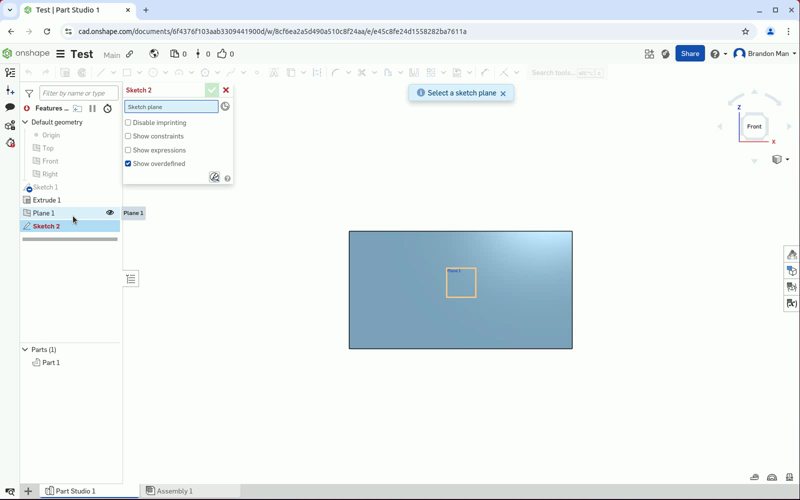
click(73, 215)
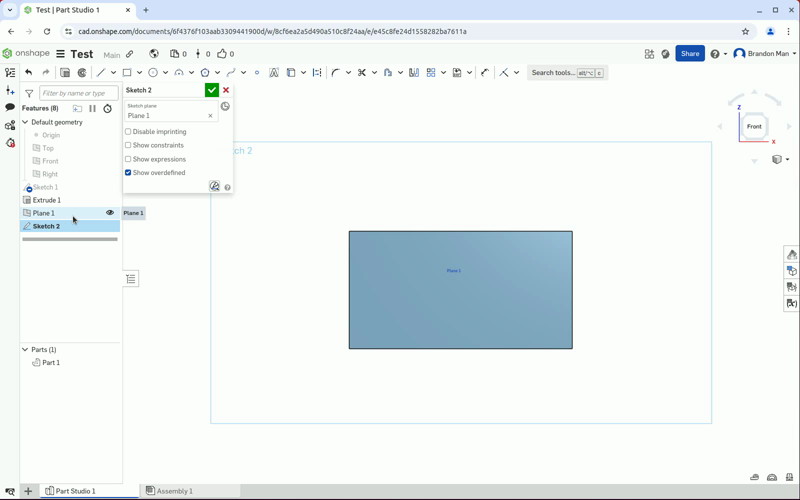
mouse_move(73, 352)
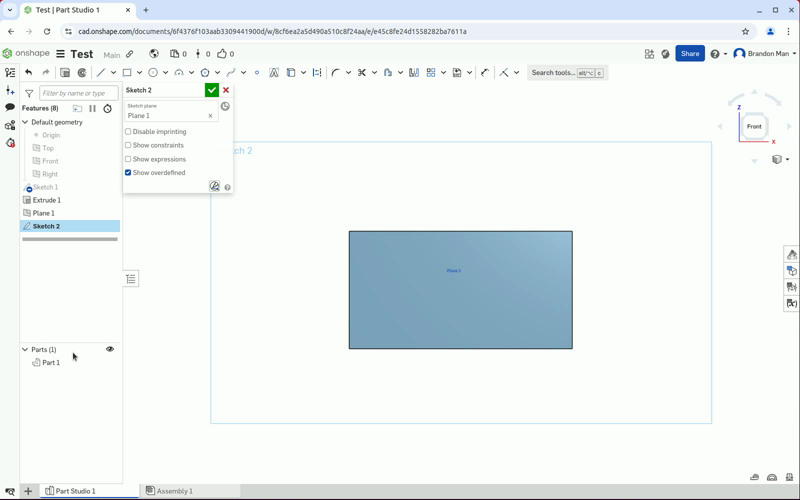
key(y)
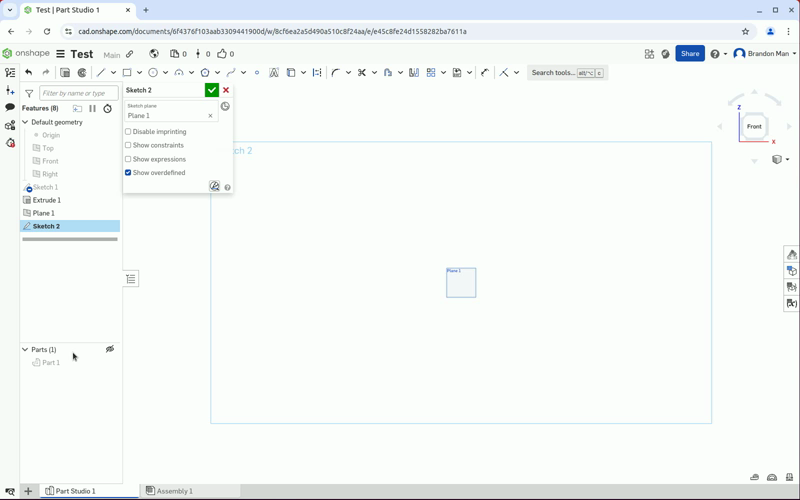
key(l)
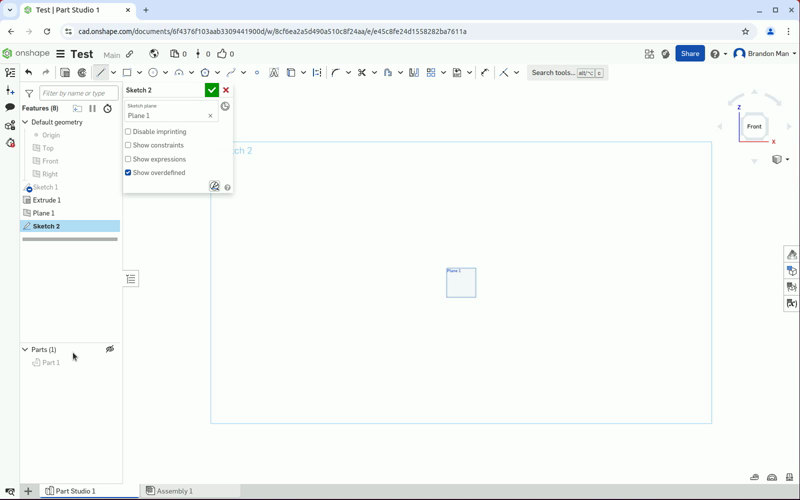
key_down(shift)
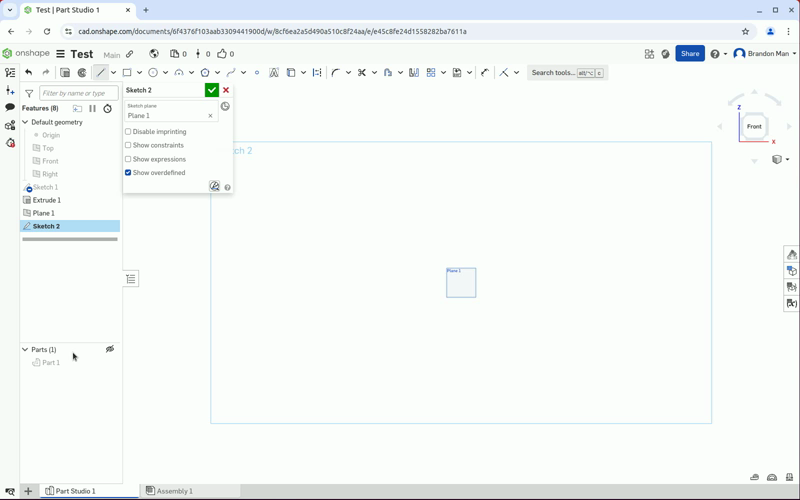
mouse_move(349, 321)
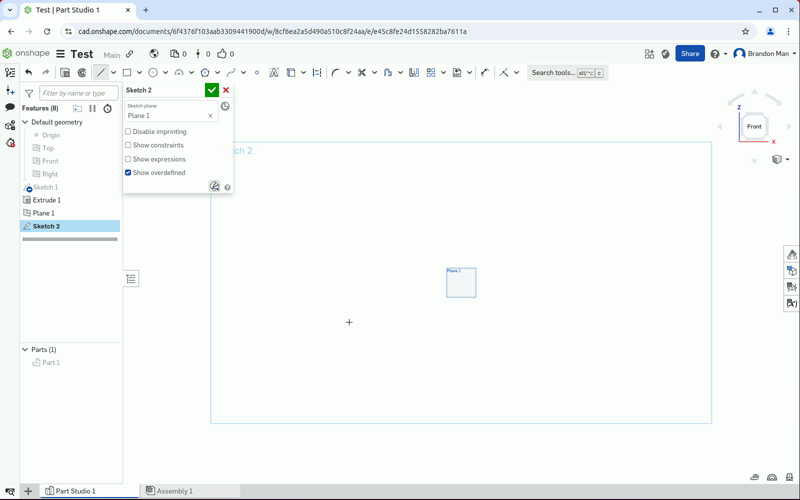
click(349, 321)
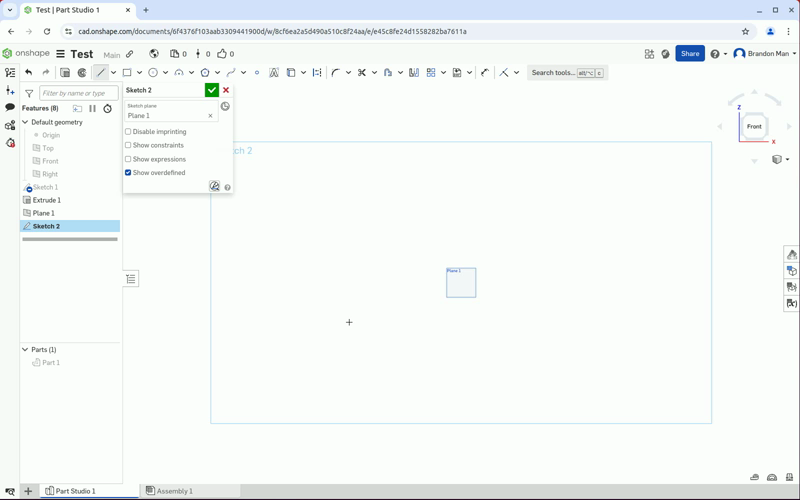
key_up(shift)
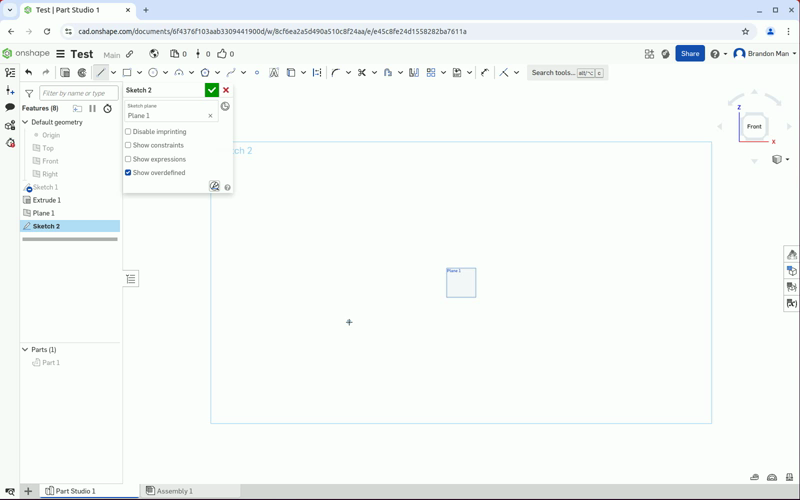
key_down(shift)
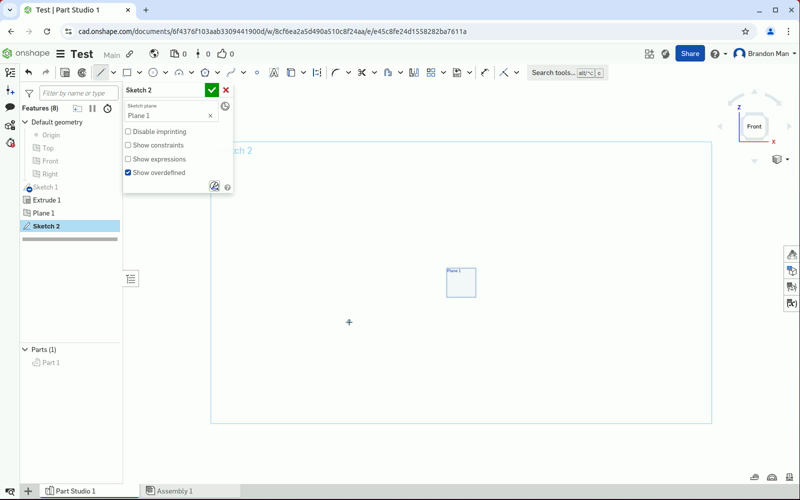
mouse_move(518, 321)
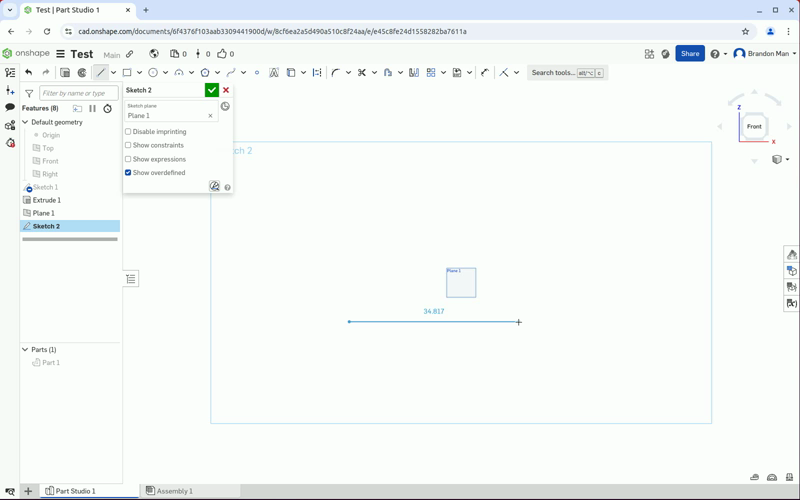
click(518, 321)
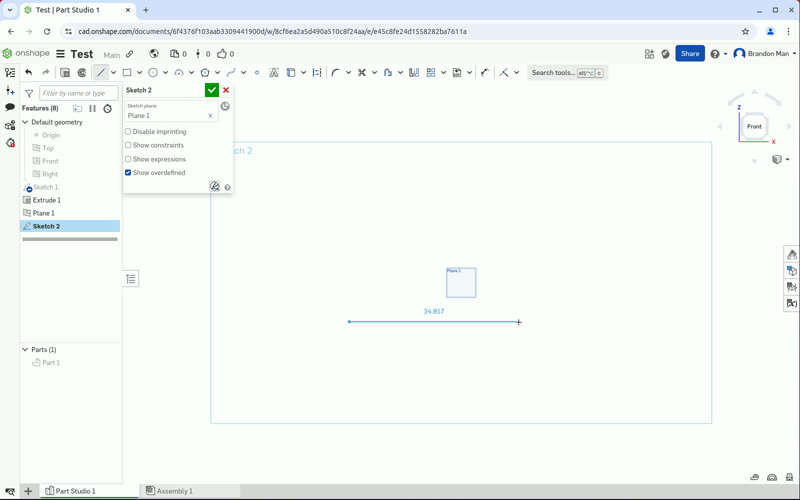
key_up(shift)
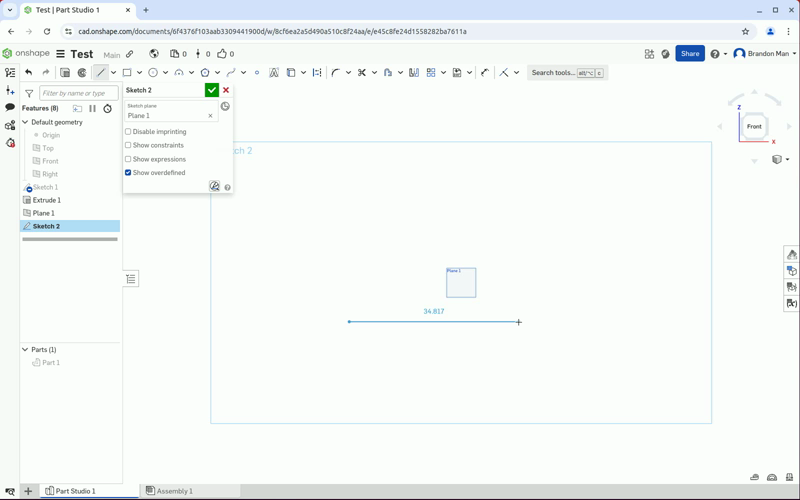
key_down(shift)
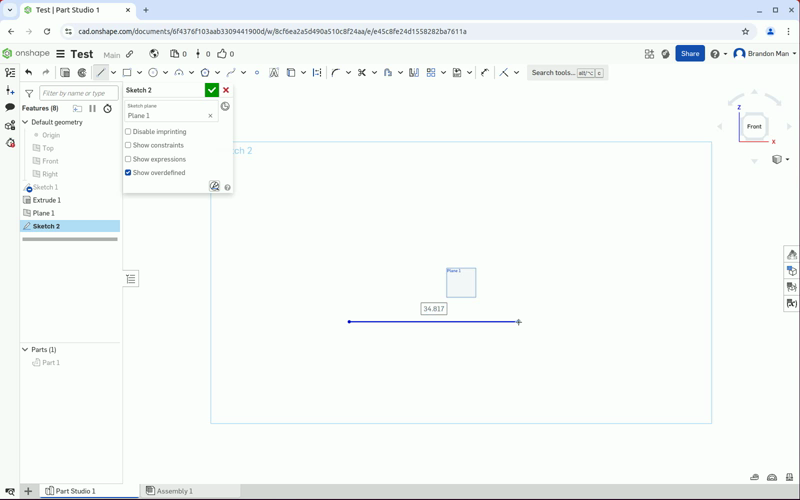
mouse_move(518, 255)
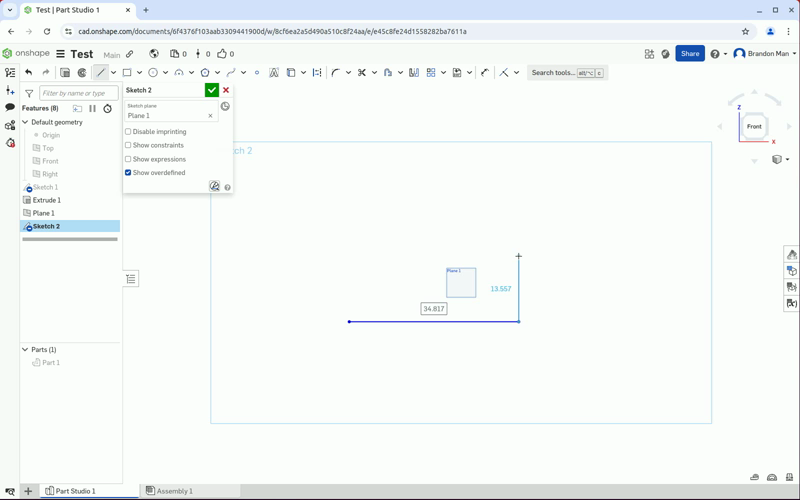
click(518, 255)
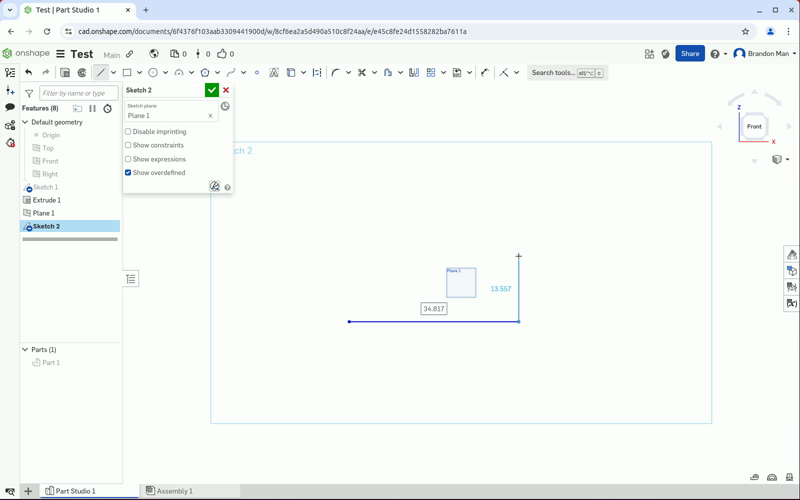
key_up(shift)
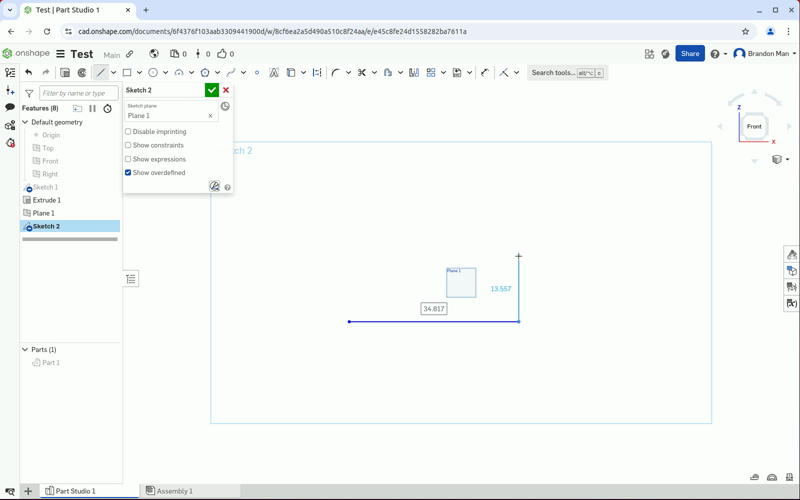
key_down(shift)
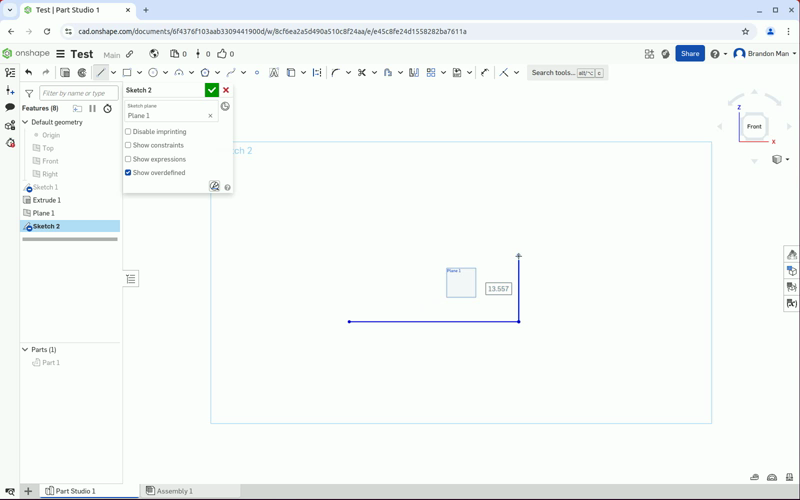
mouse_move(349, 255)
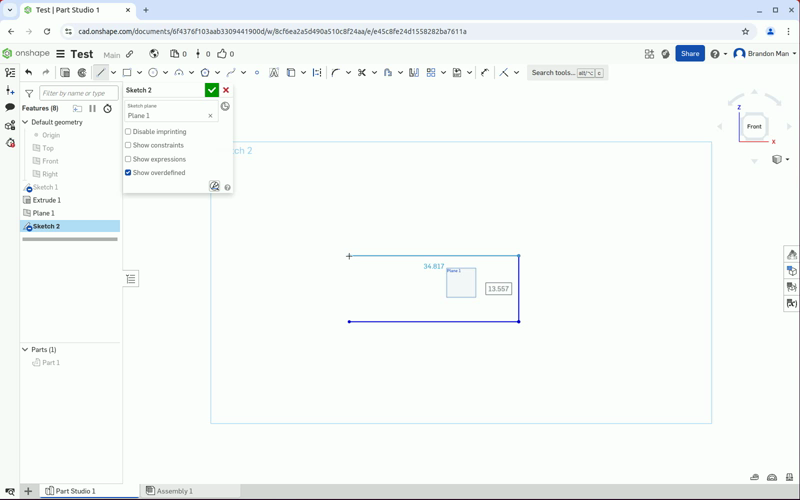
click(349, 255)
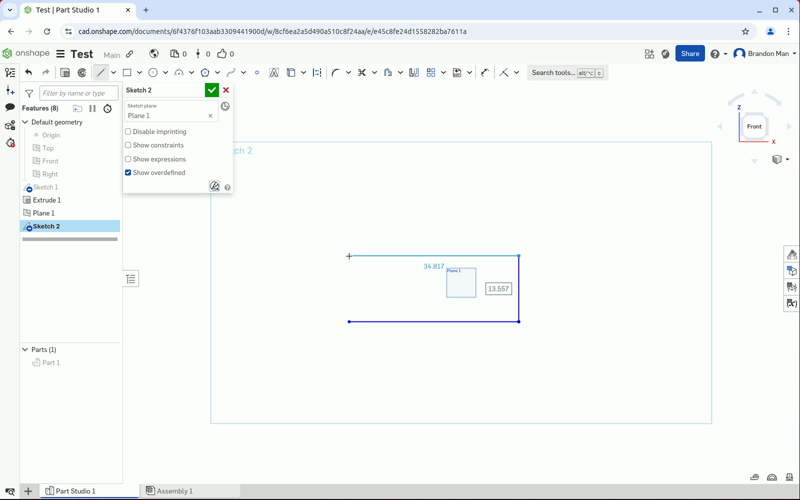
key_up(shift)
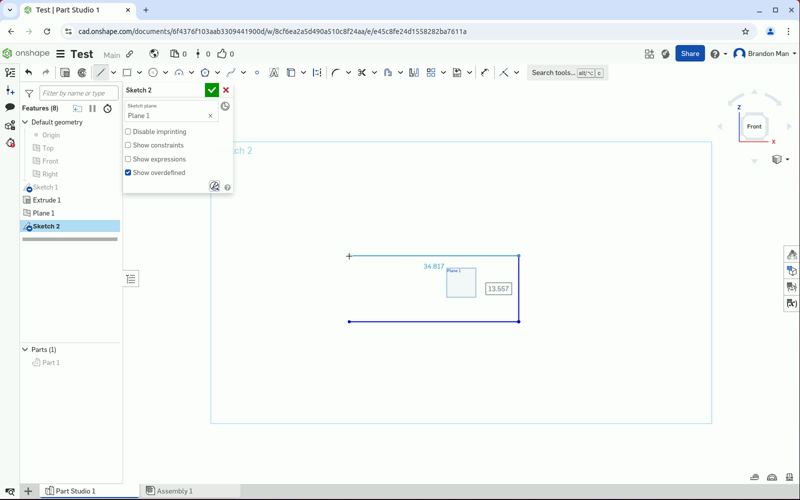
key_down(shift)
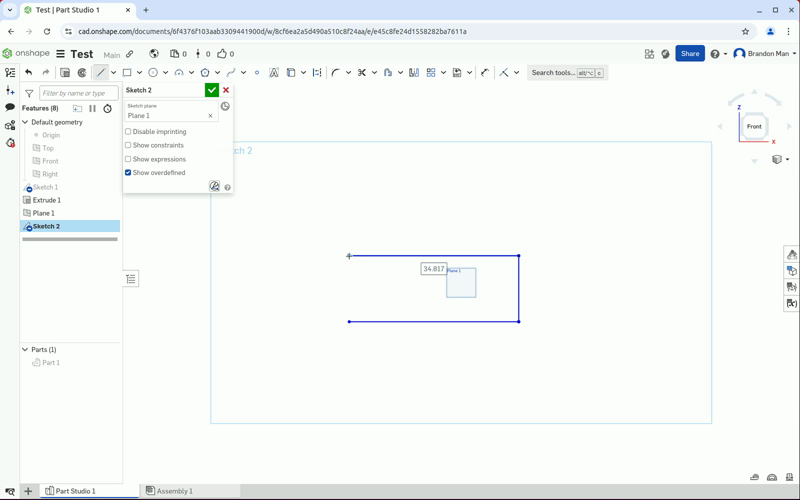
mouse_move(349, 321)
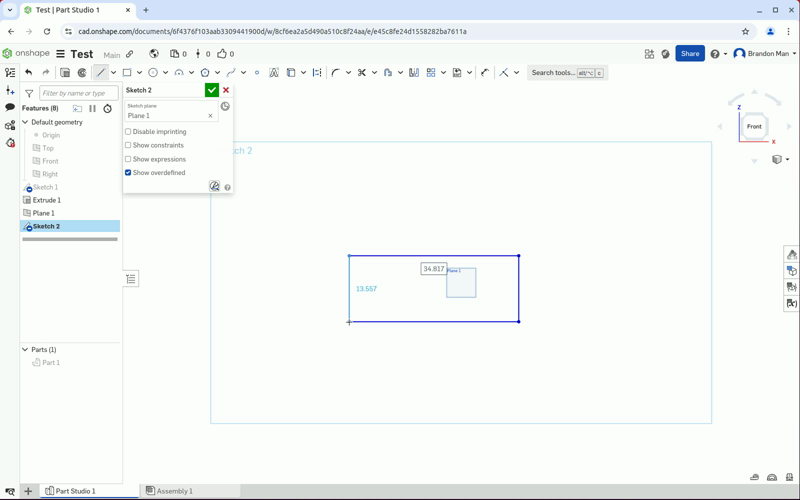
key_up(shift)
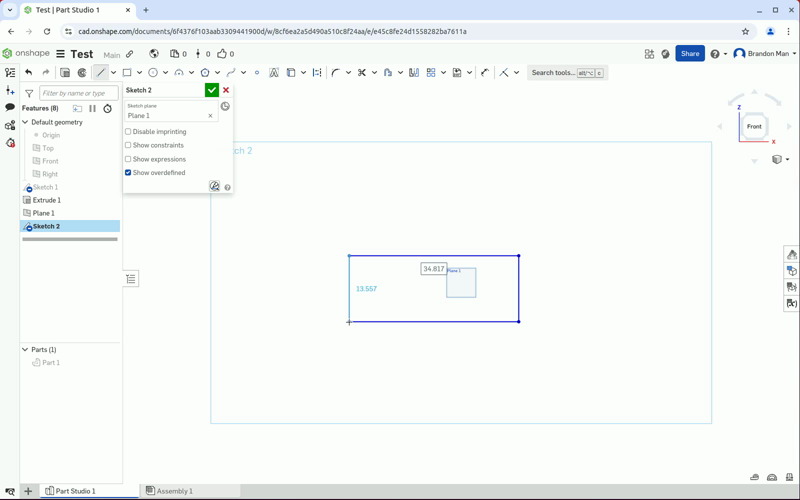
click(349, 321)
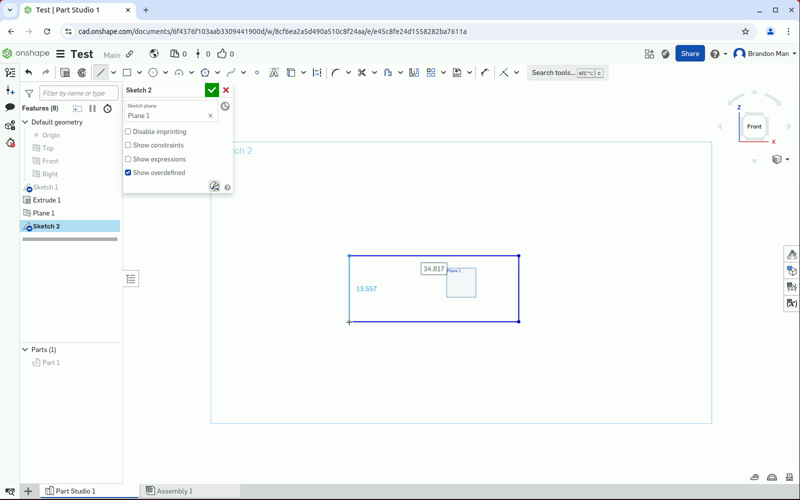
key(esc)
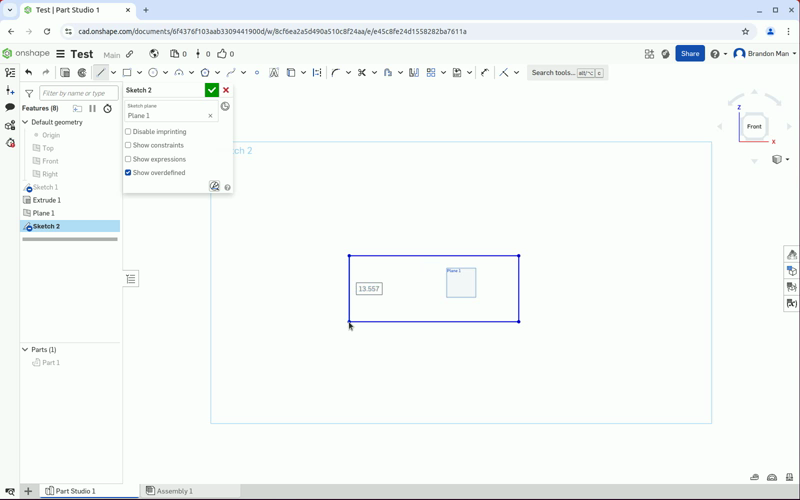
mouse_move(473, 299)
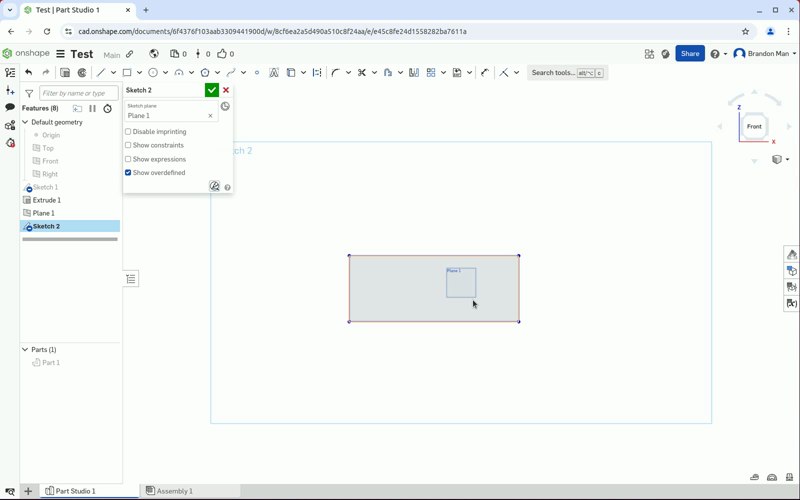
click(473, 299)
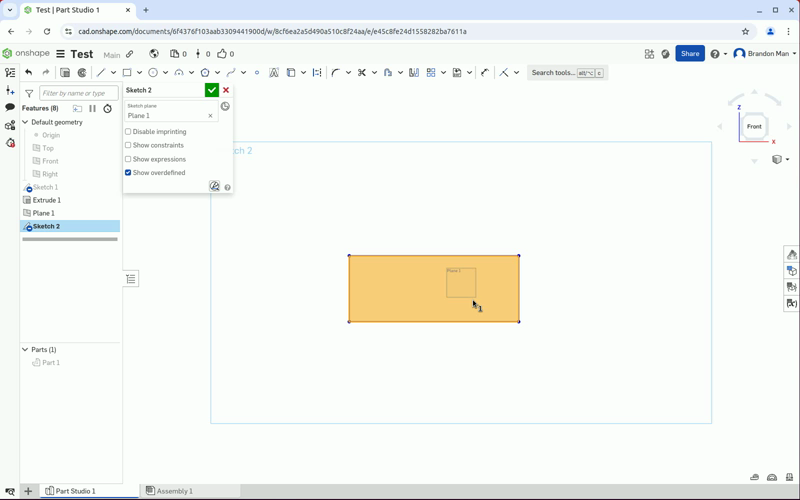
mouse_move(73, 352)
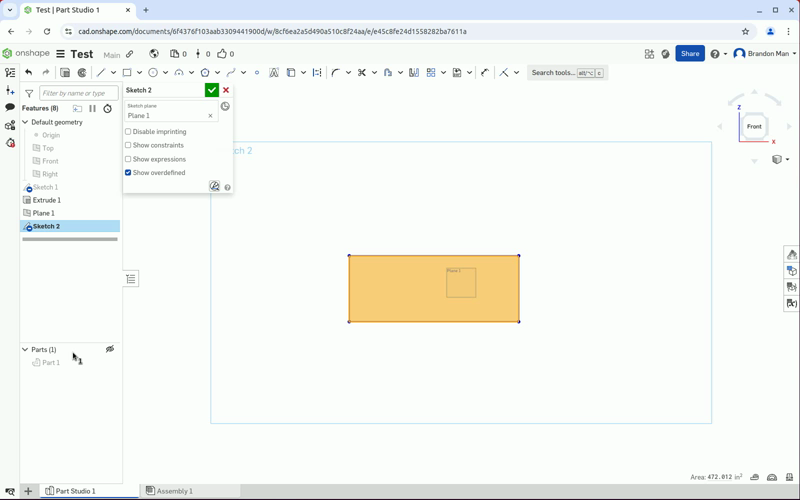
key(shift+y)
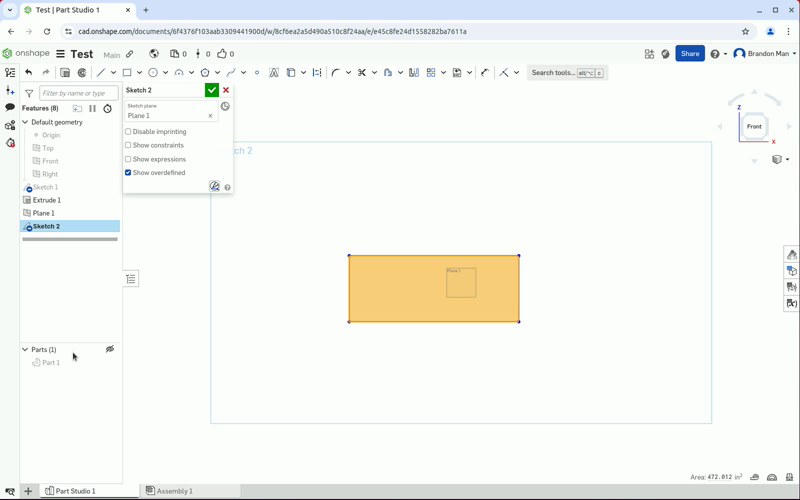
key(shift+e)
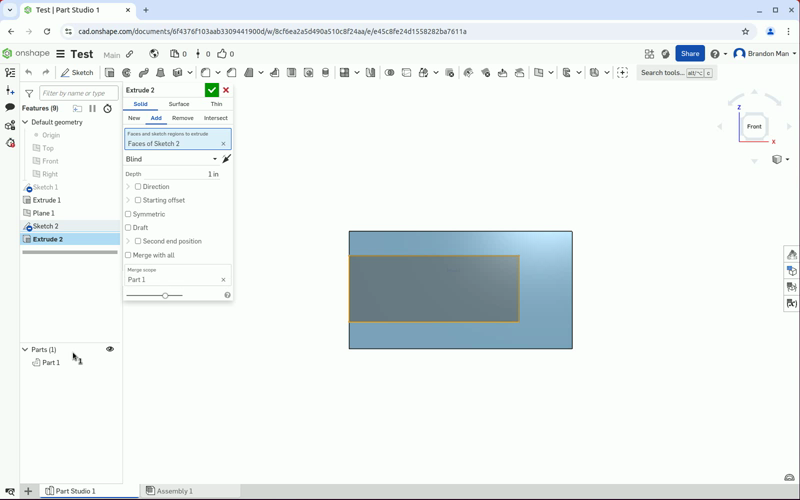
mouse_move(143, 106)
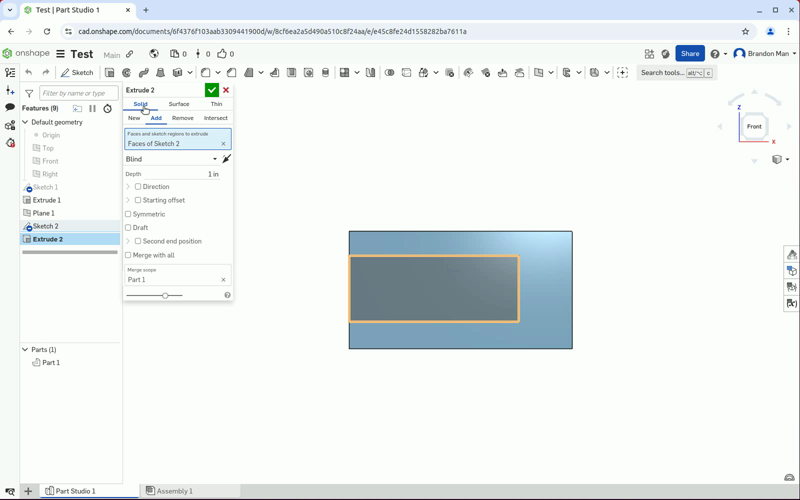
click(143, 106)
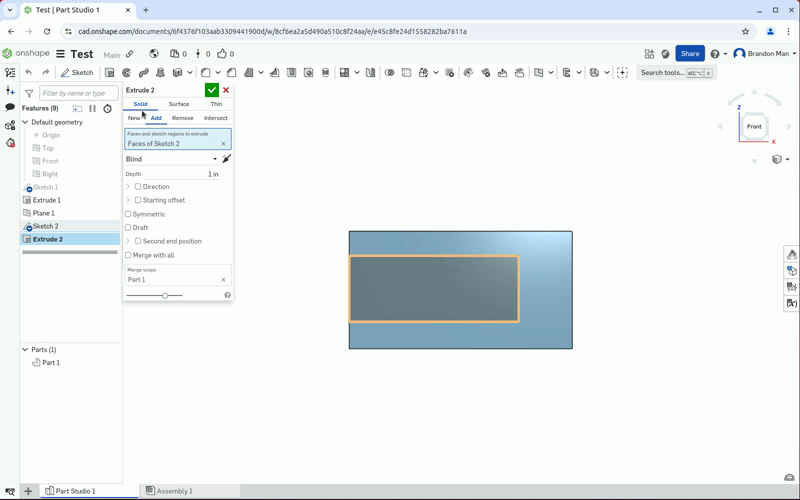
mouse_move(137, 120)
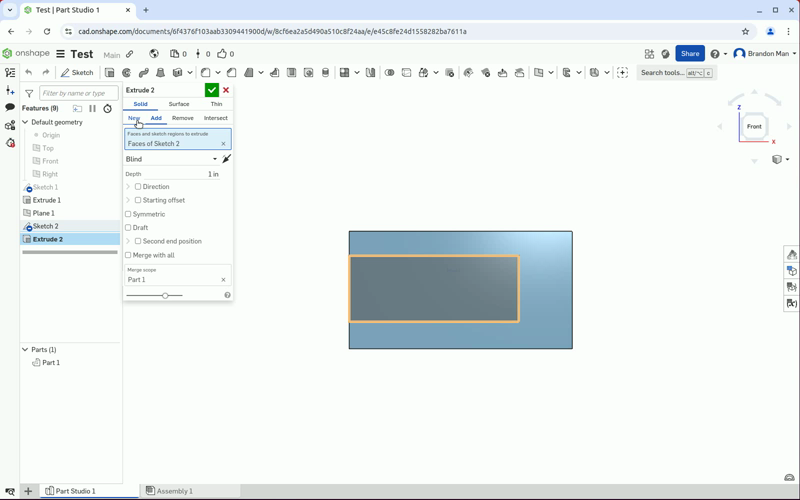
click(137, 120)
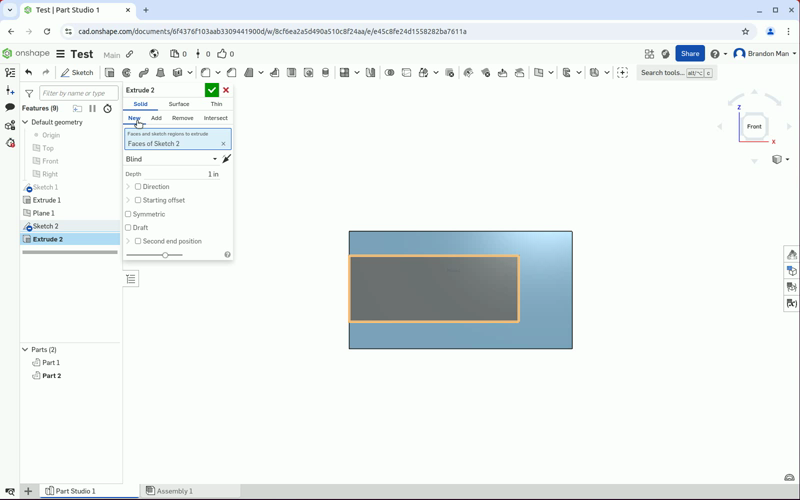
key(tab, 4)
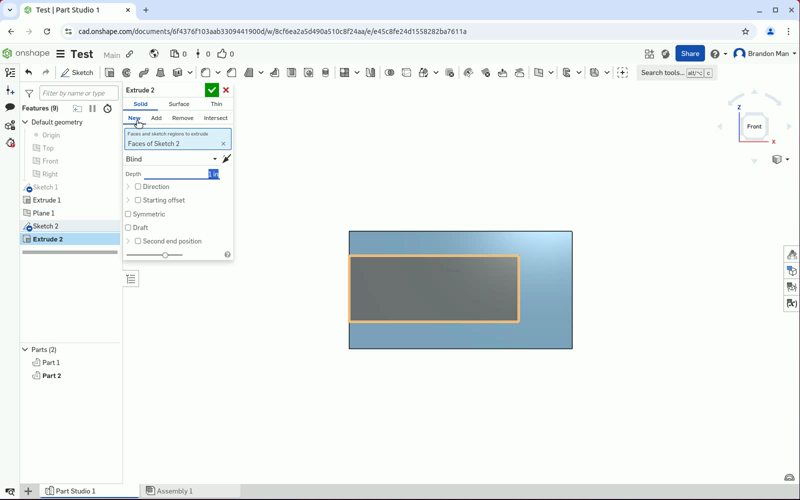
text(-0.963)
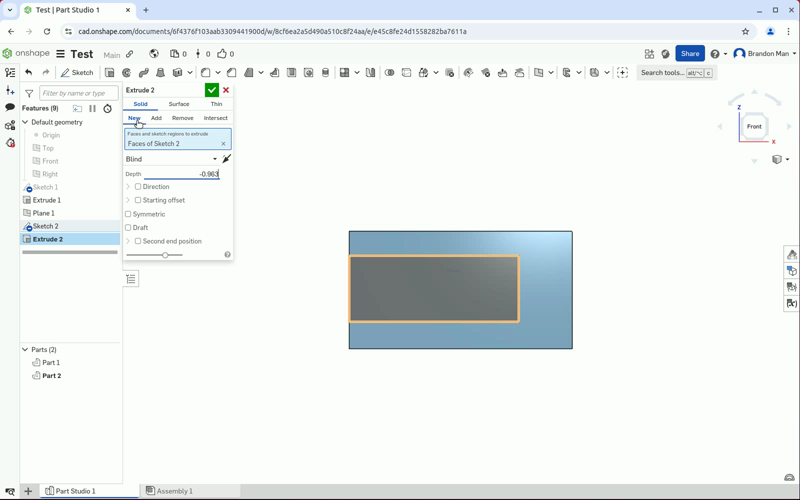
key(enter)
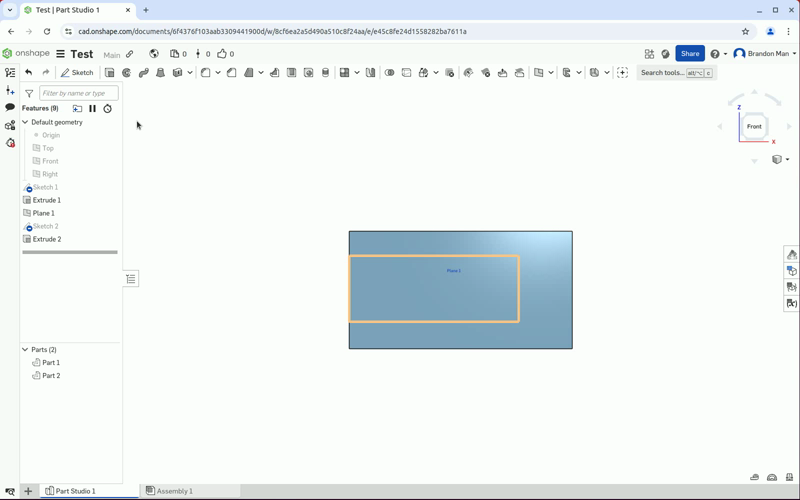
key(shift+h)
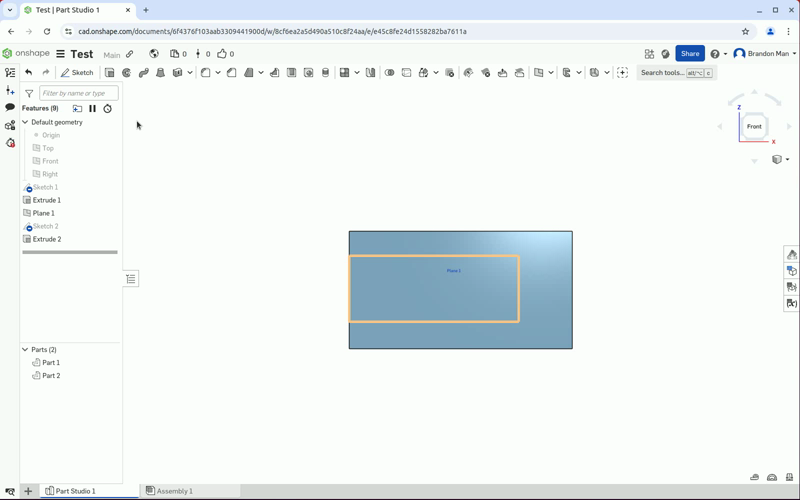
key(shift+h)
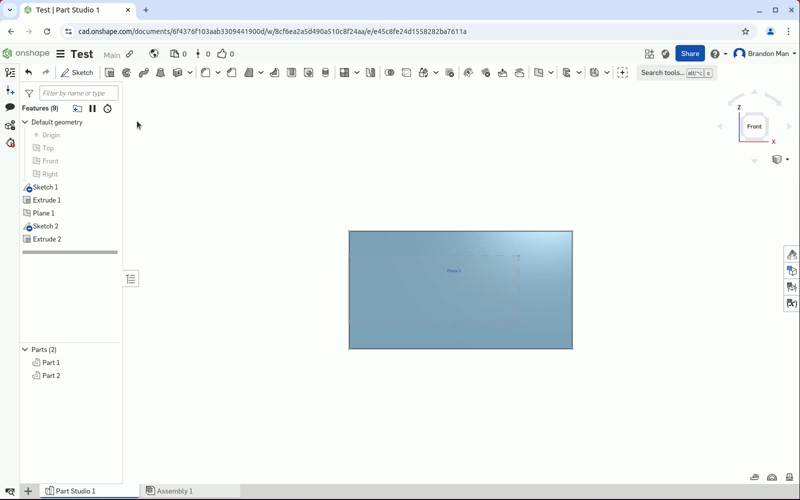
key(shift+7)
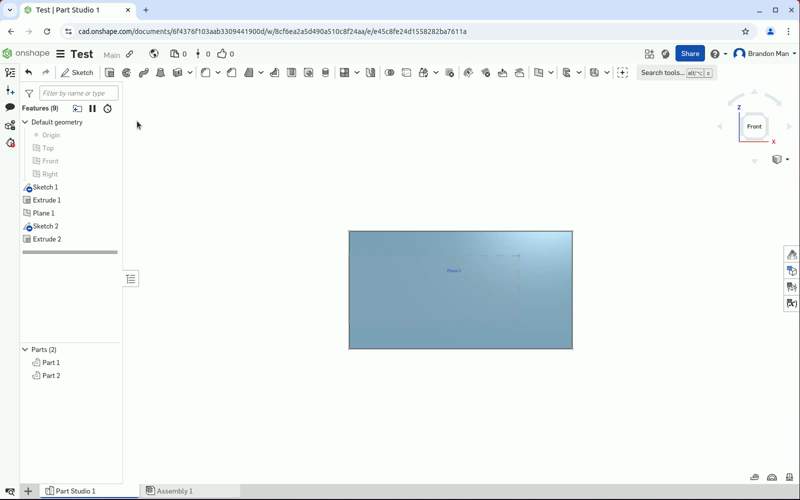
key(left, 2)
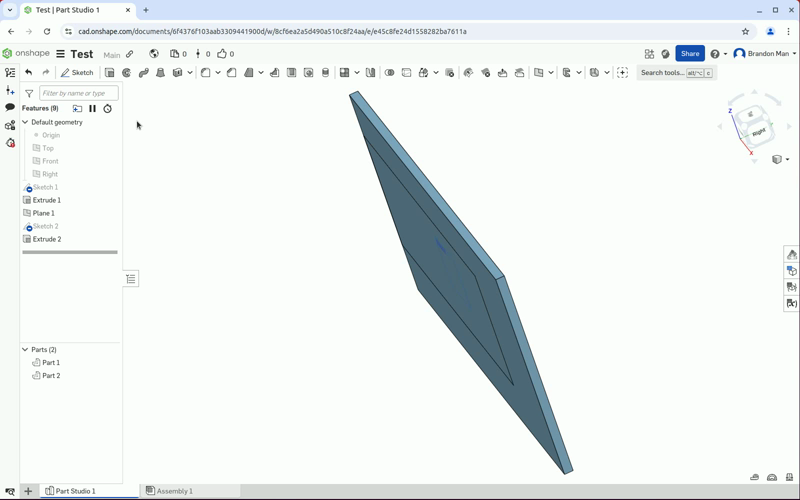
key(down, 2)
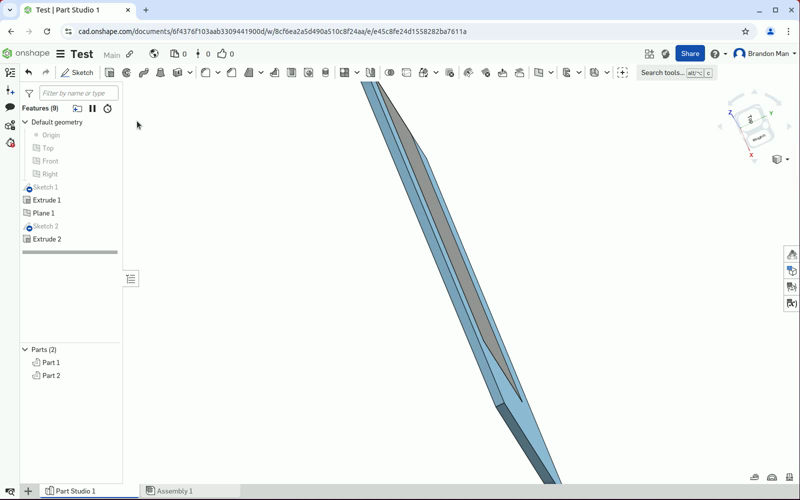
key(up, 2)
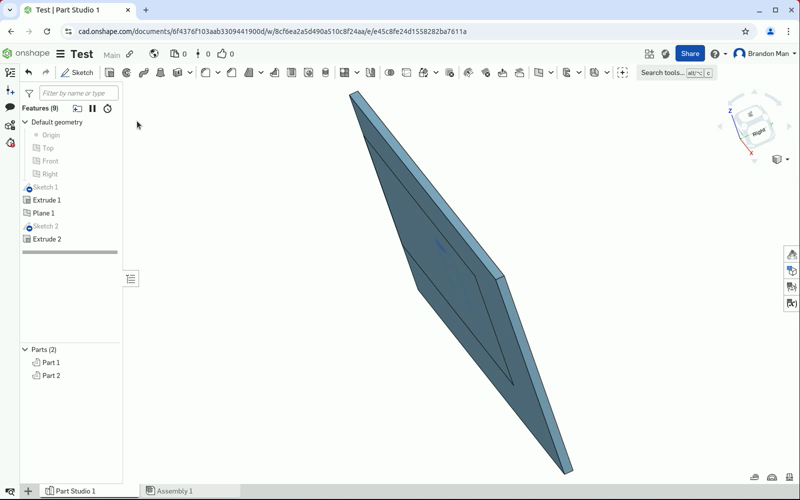
key(right, 2)
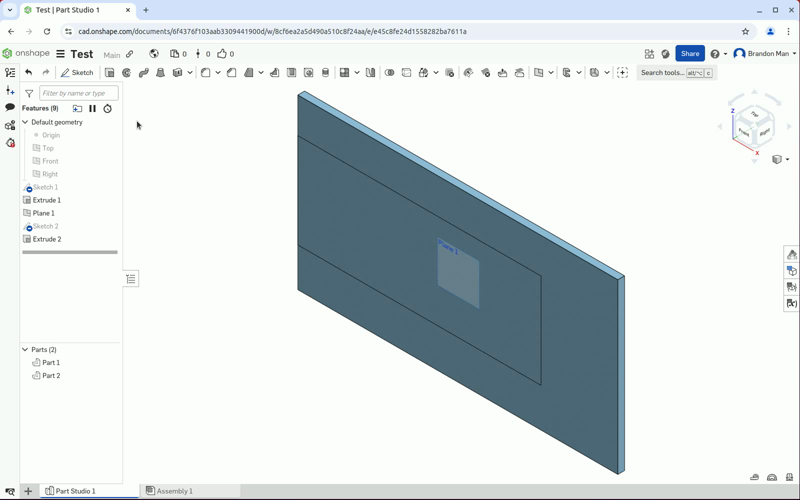
mouse_move(73, 189)
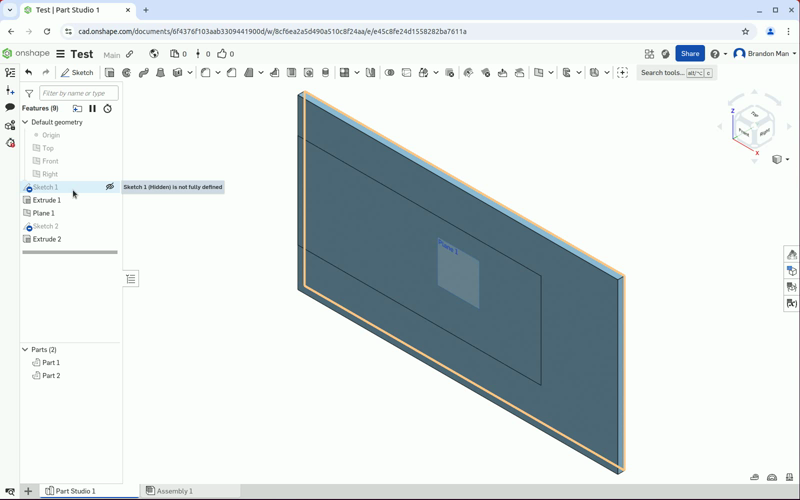
click(73, 189)